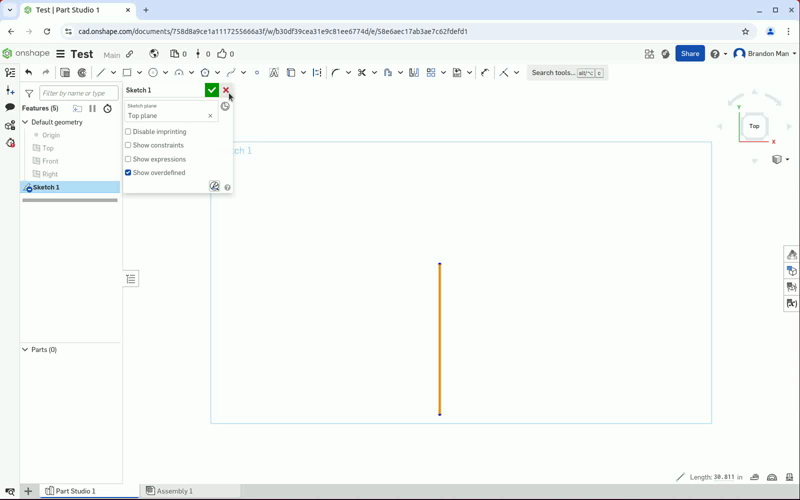
key(shift+h)
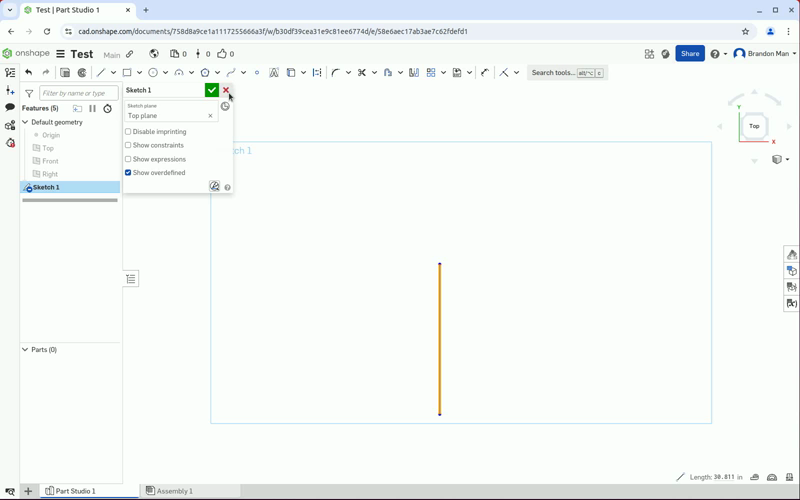
key(shift+s)
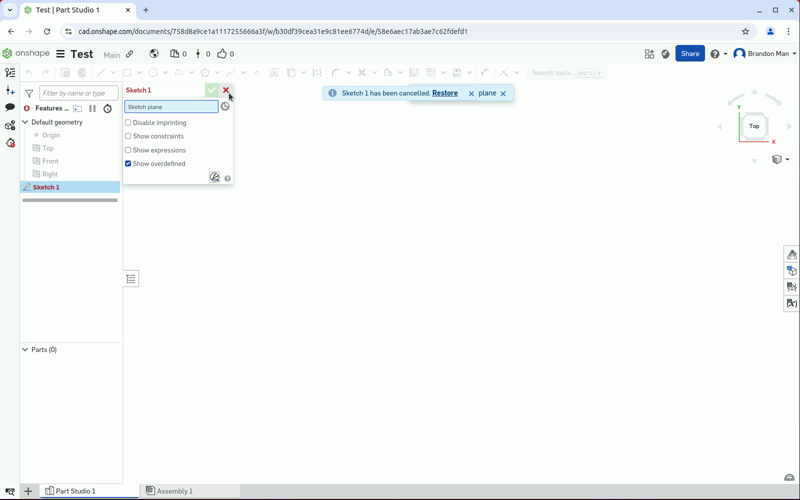
mouse_move(73, 150)
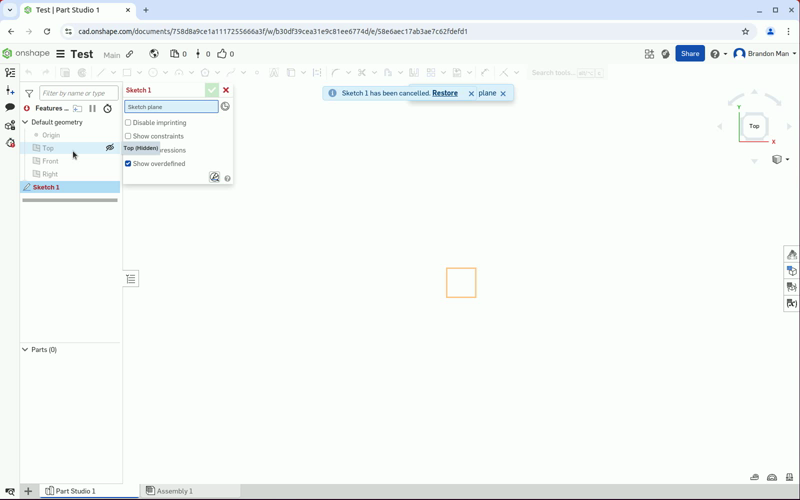
click(73, 150)
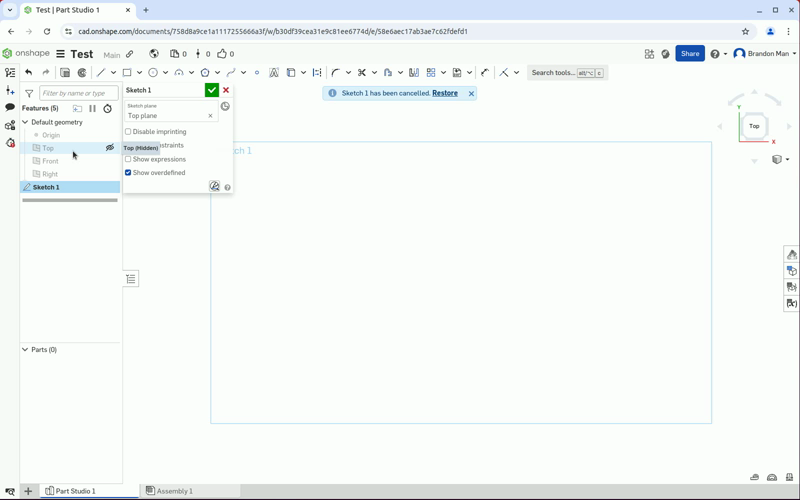
mouse_move(73, 352)
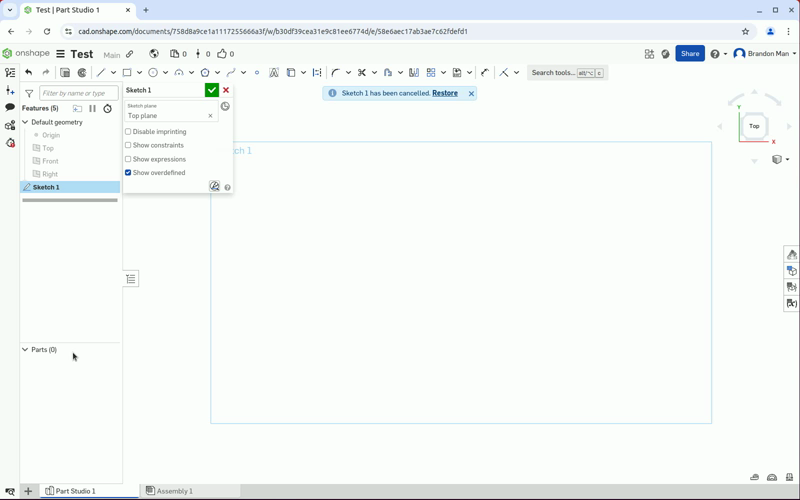
key(y)
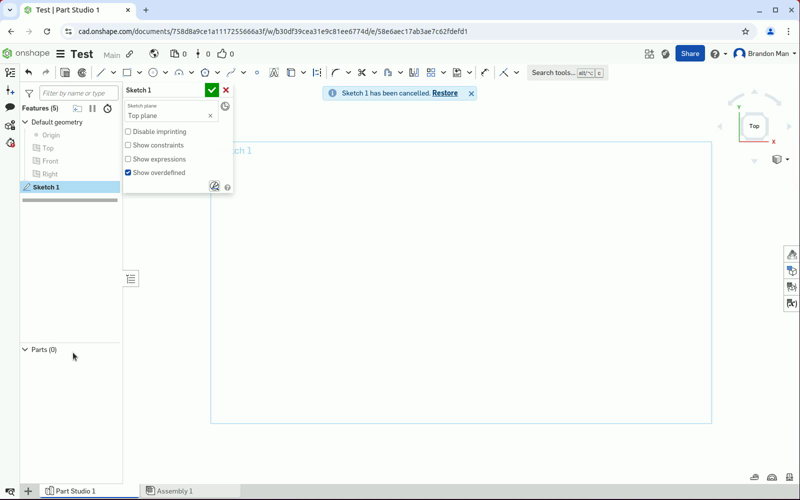
key(l)
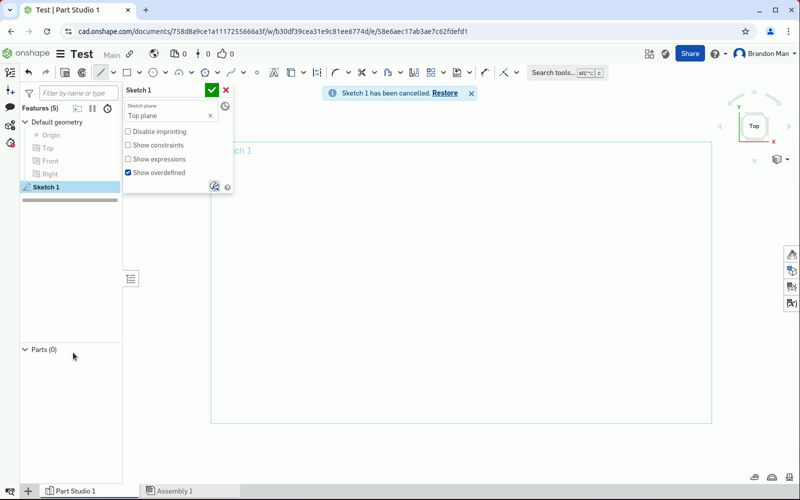
key_down(shift)
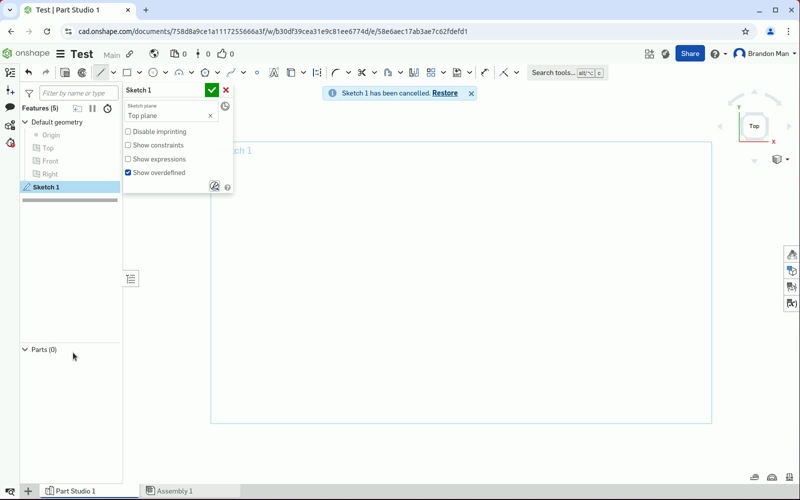
mouse_move(405, 303)
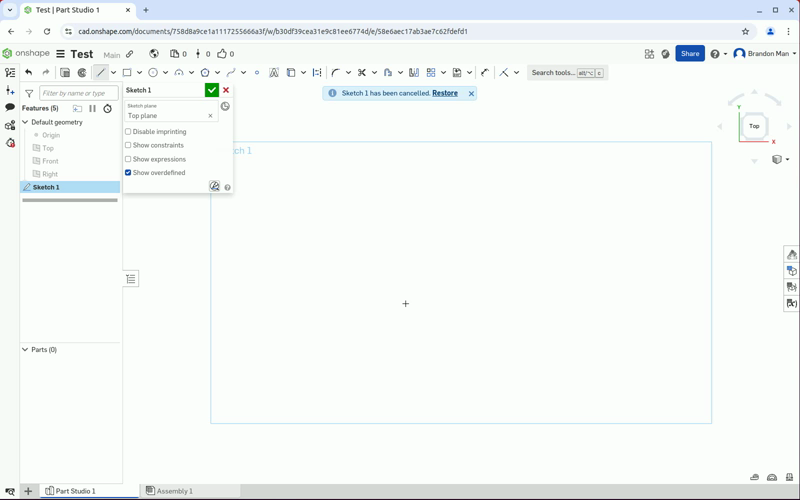
click(405, 303)
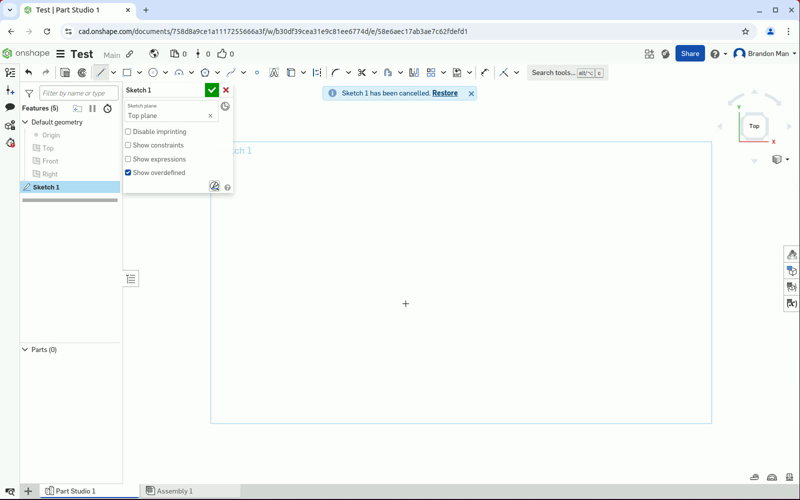
key_up(shift)
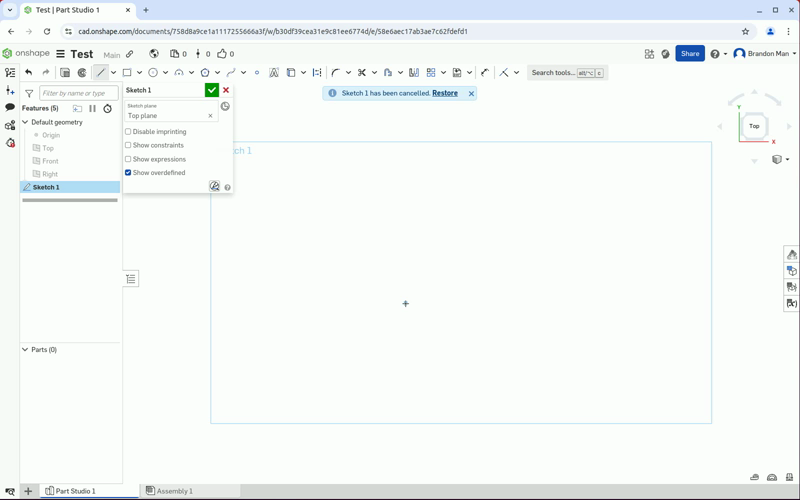
key_down(shift)
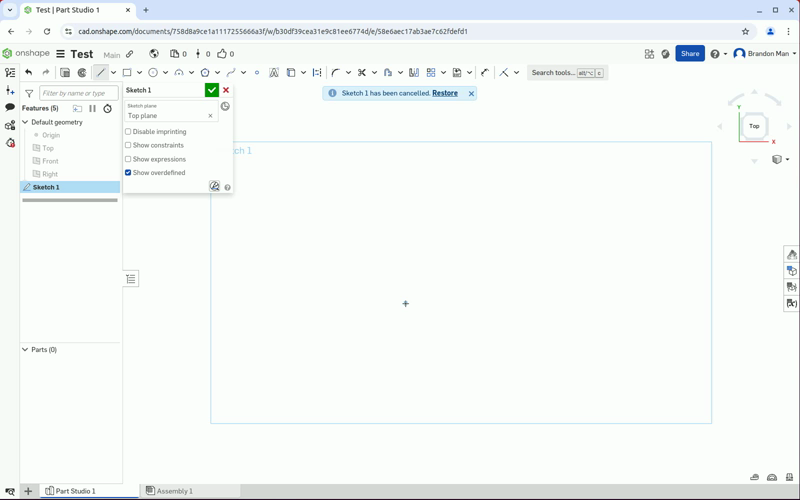
mouse_move(516, 303)
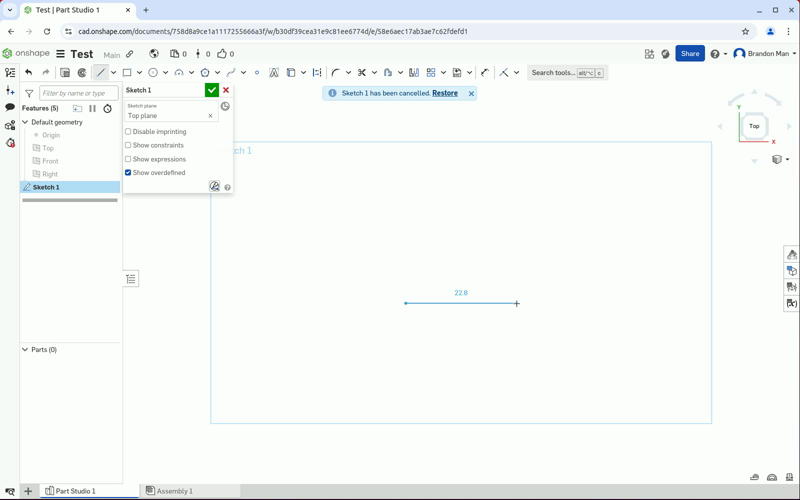
click(516, 303)
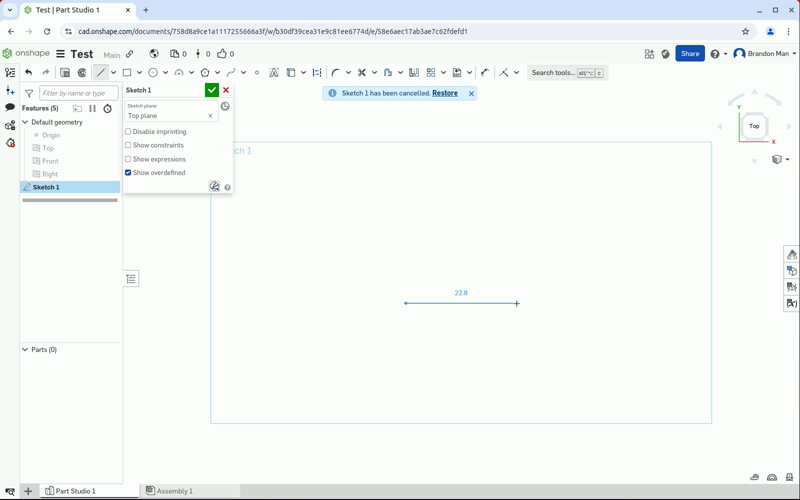
key_up(shift)
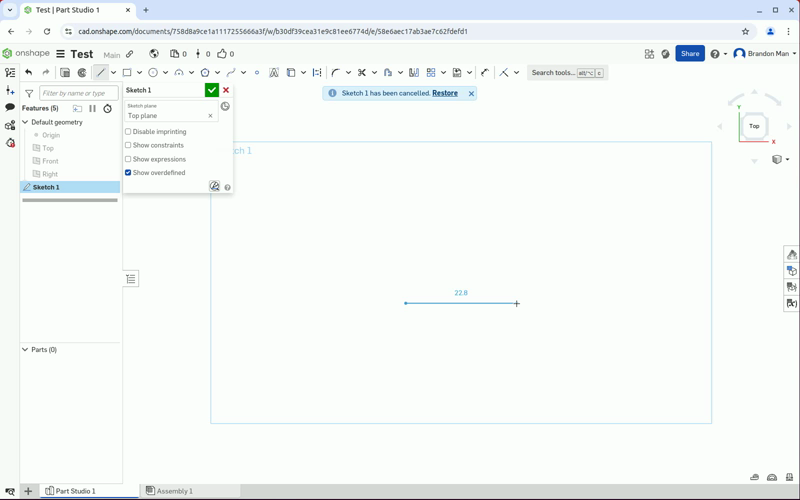
key(esc)
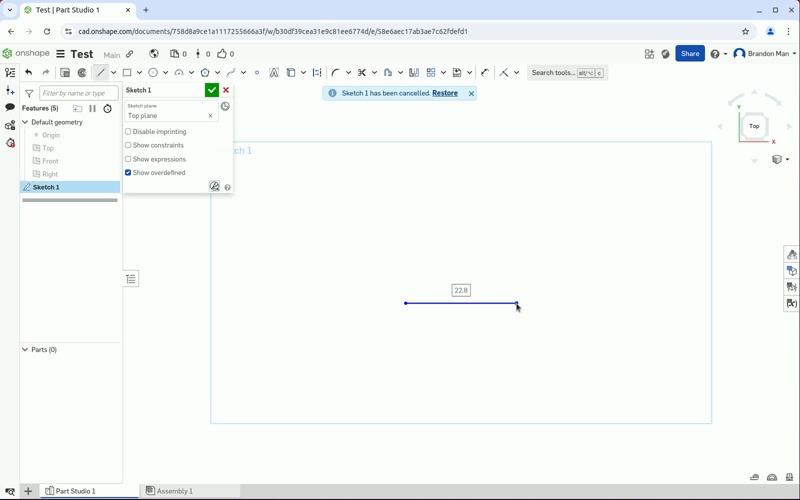
key(a)
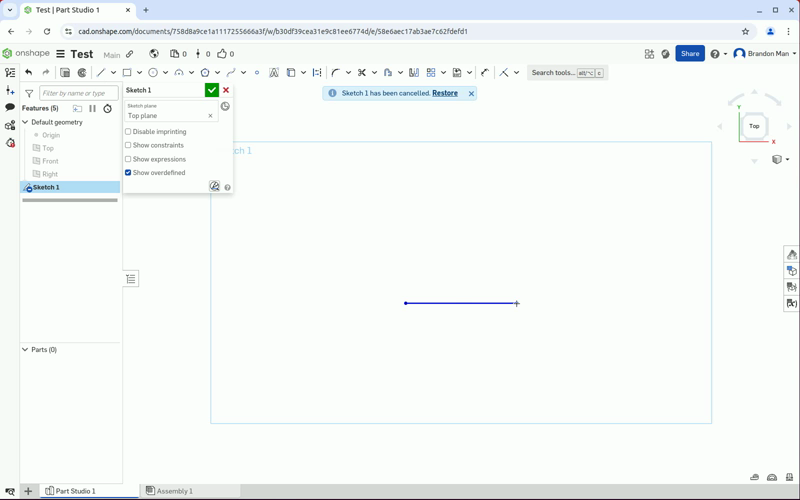
mouse_move(516, 303)
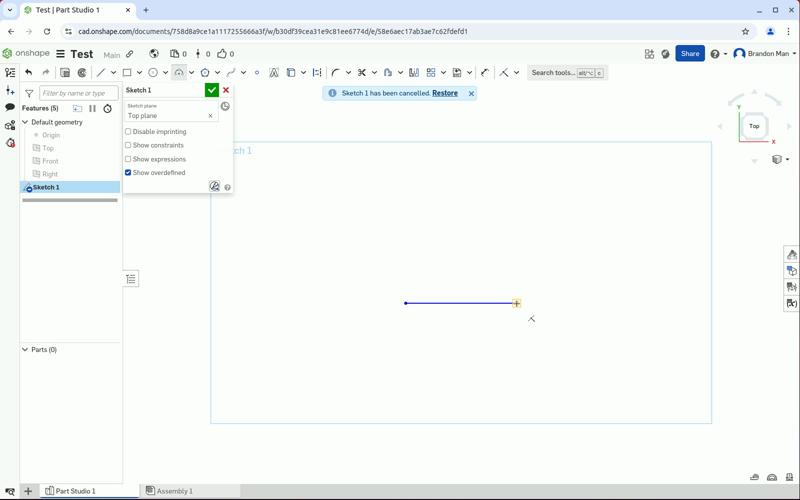
click(516, 303)
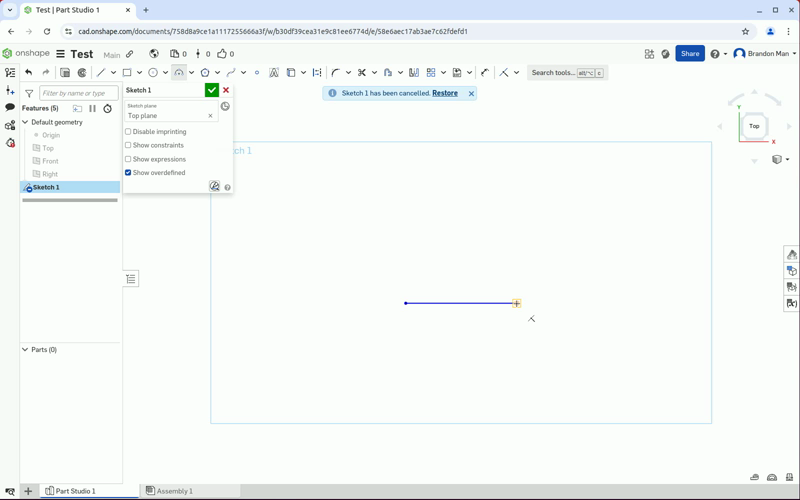
key_down(shift)
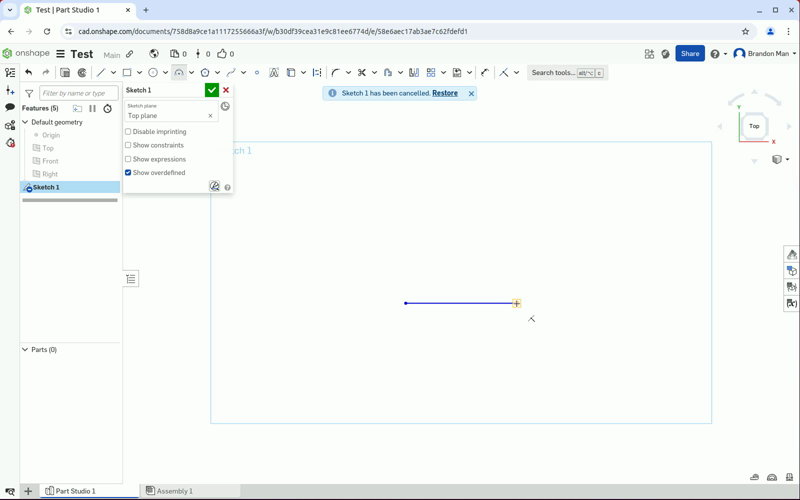
mouse_move(516, 262)
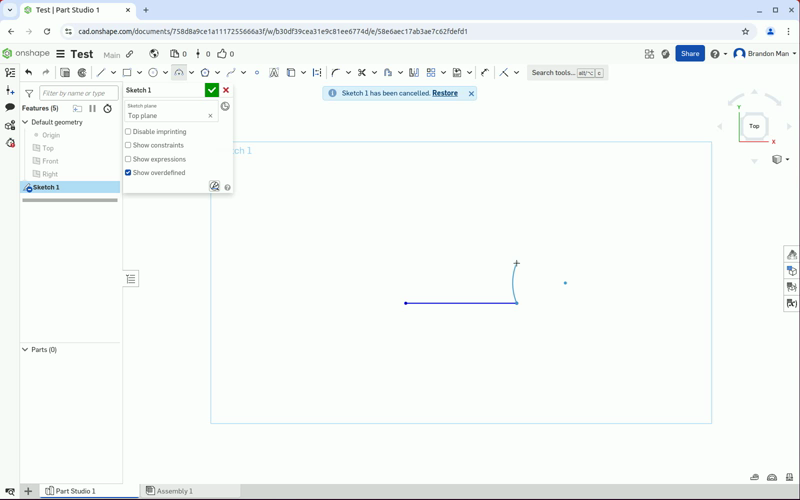
click(516, 262)
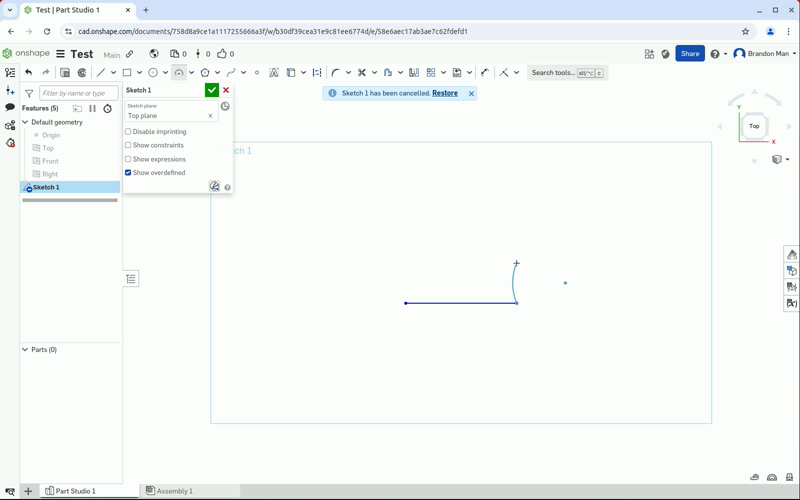
mouse_move(574, 282)
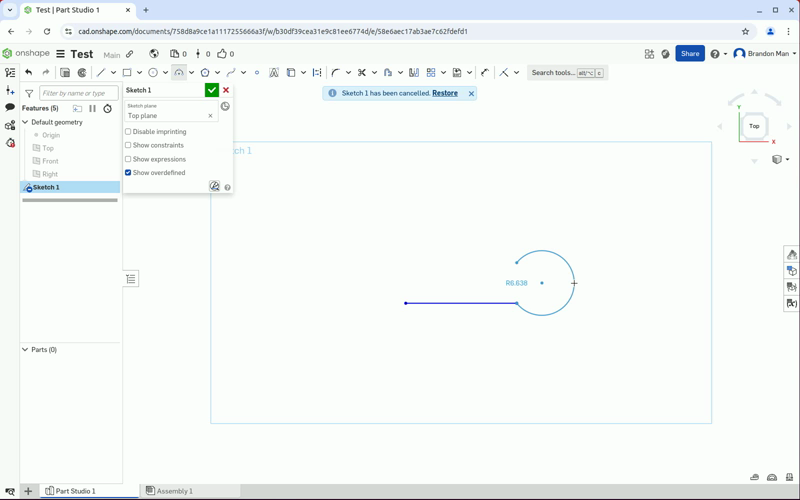
click(574, 282)
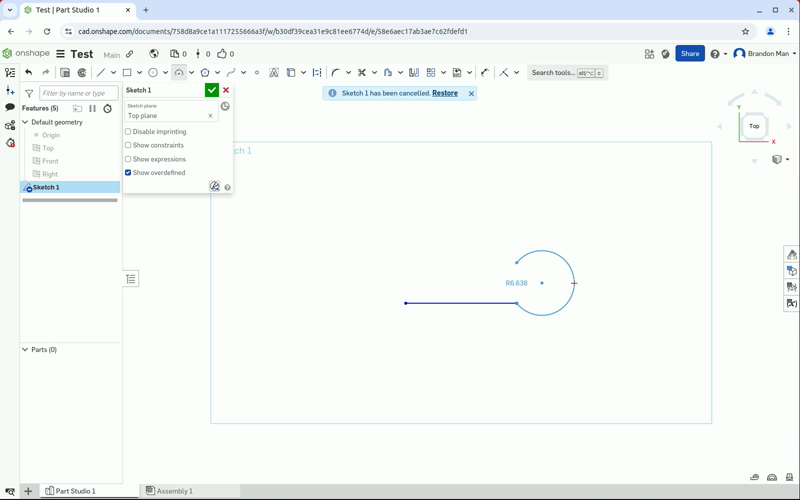
key_up(shift)
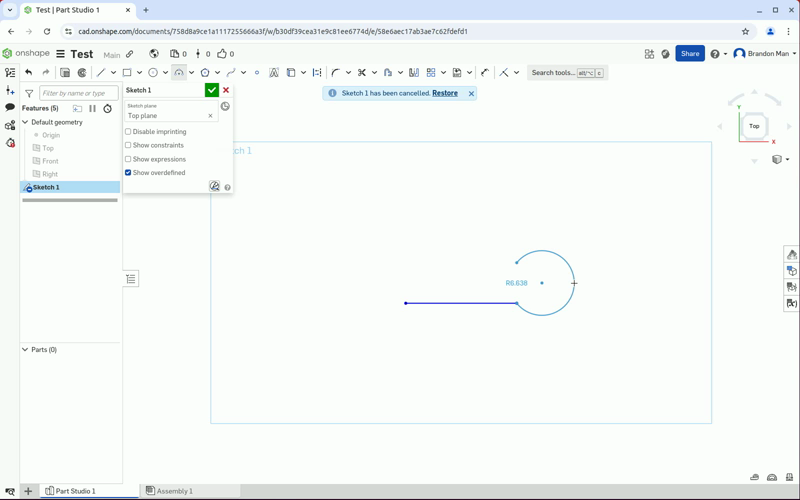
key(esc)
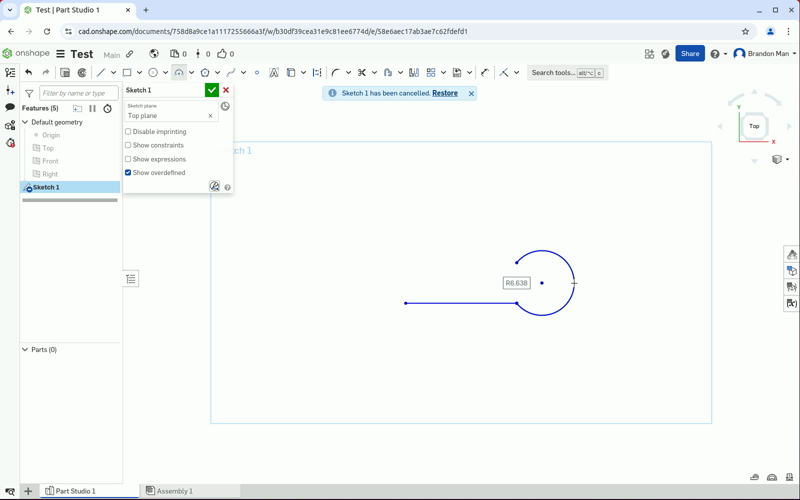
key(l)
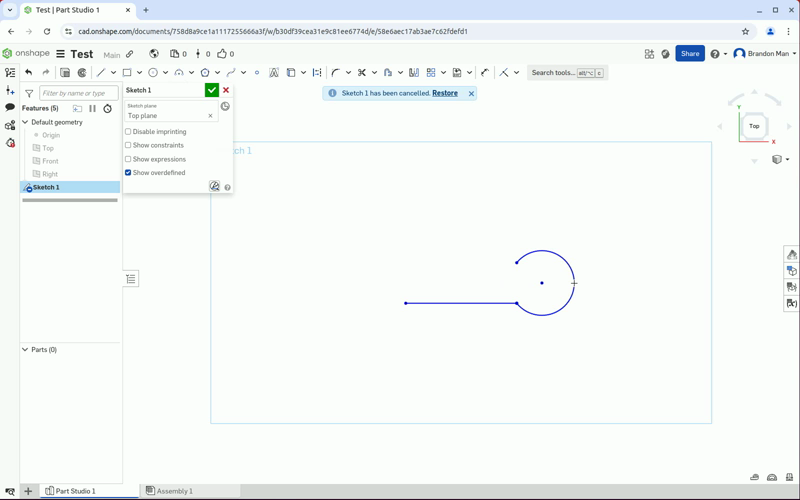
mouse_move(516, 262)
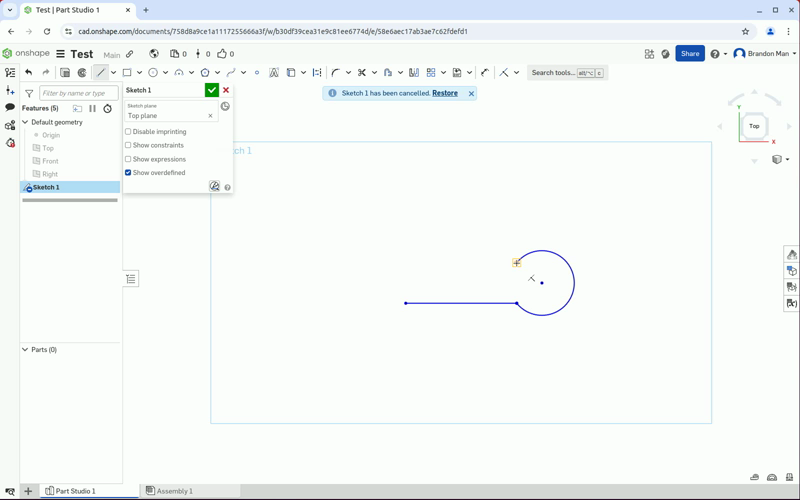
click(516, 262)
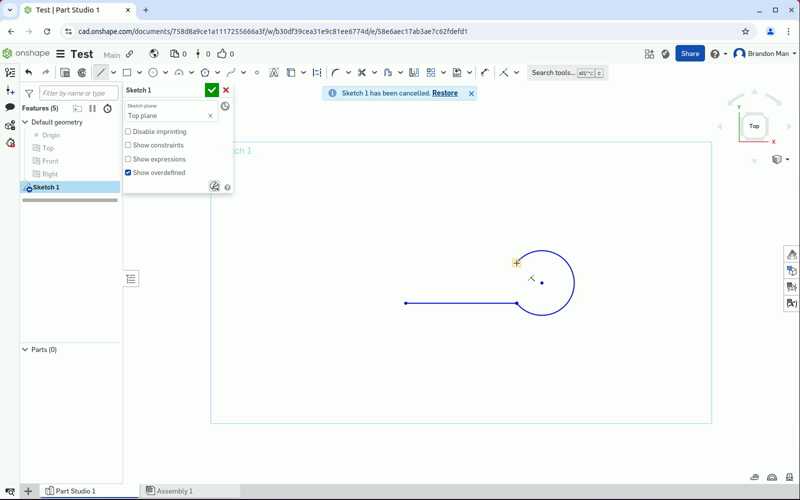
key_down(shift)
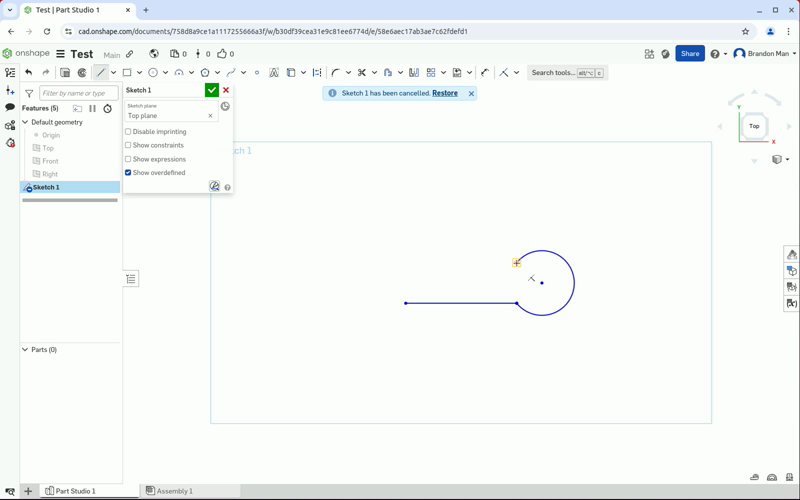
mouse_move(405, 262)
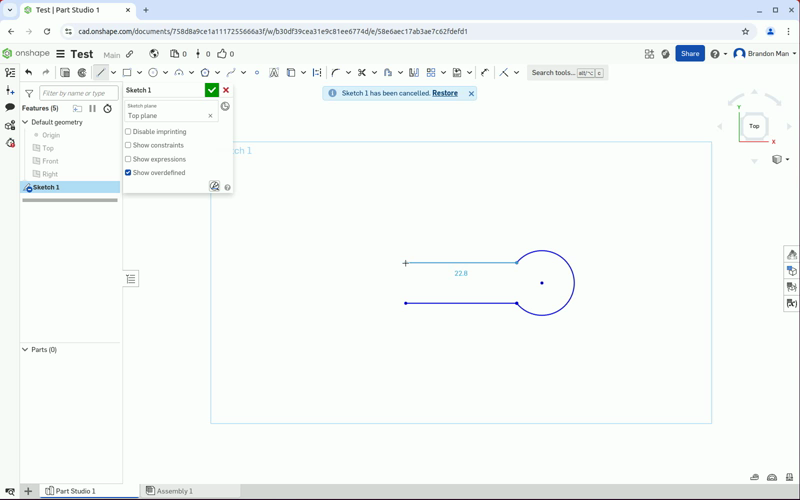
click(405, 262)
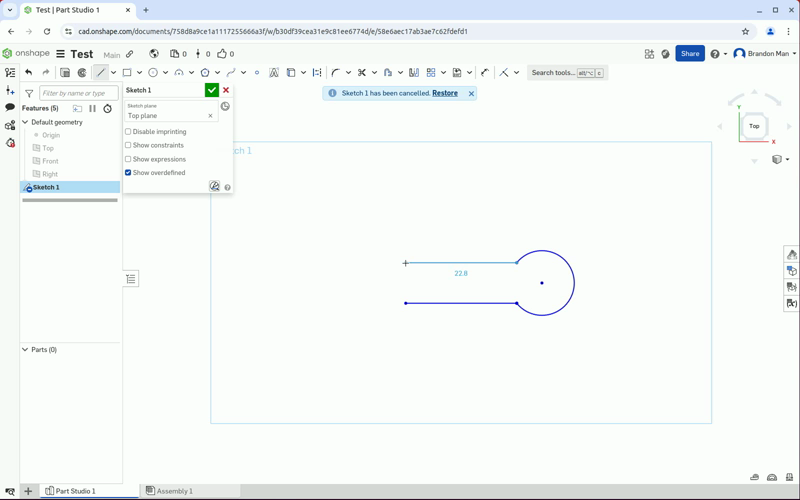
key_up(shift)
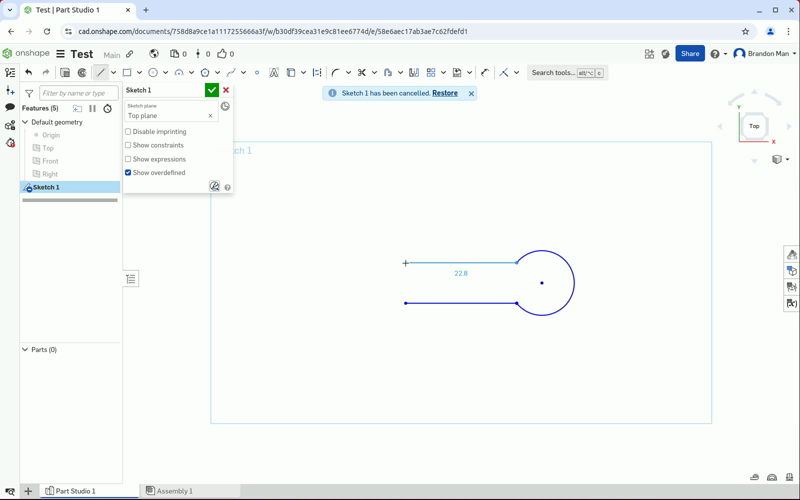
key(esc)
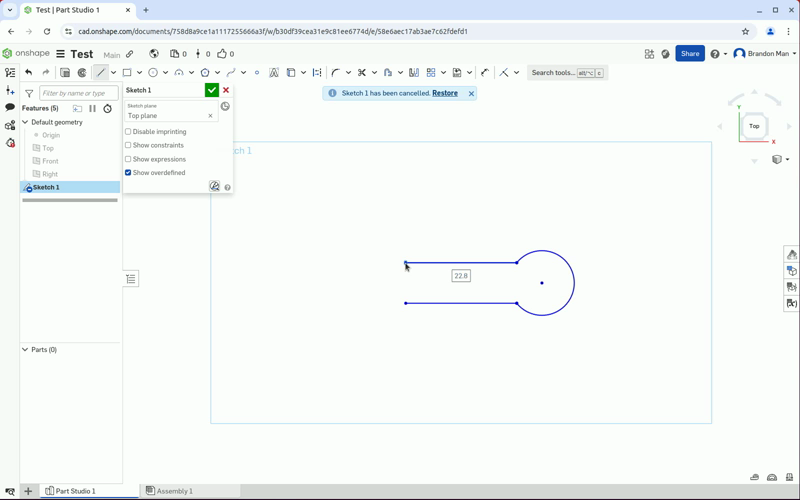
key(a)
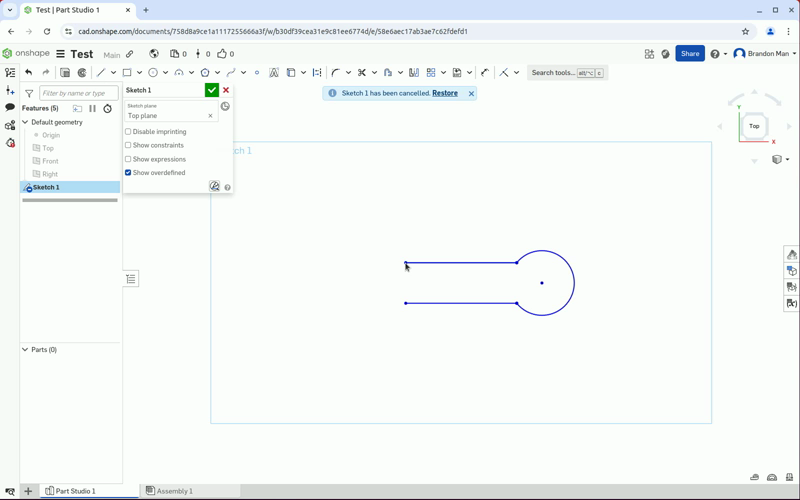
mouse_move(405, 262)
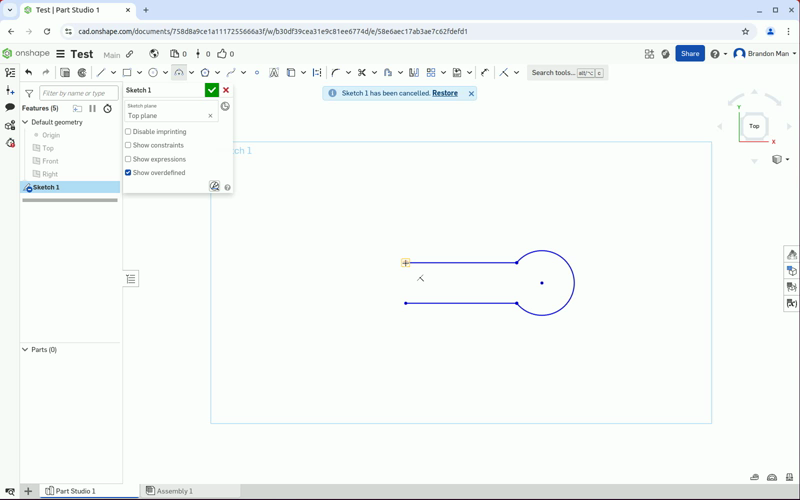
click(405, 262)
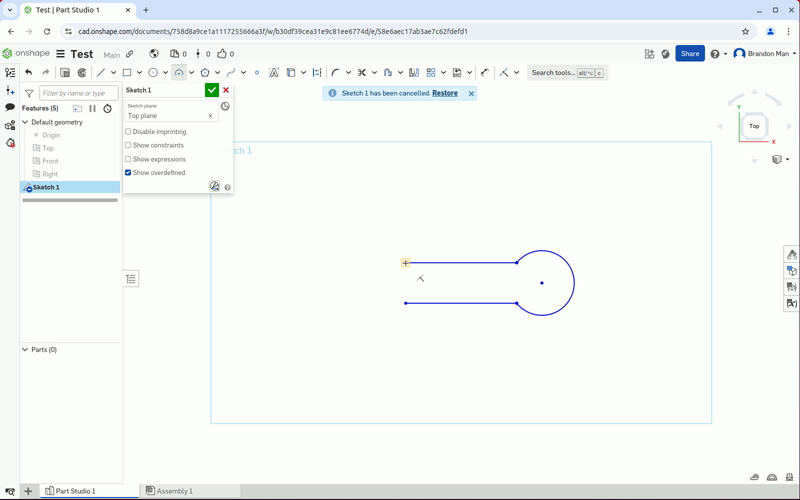
mouse_move(405, 303)
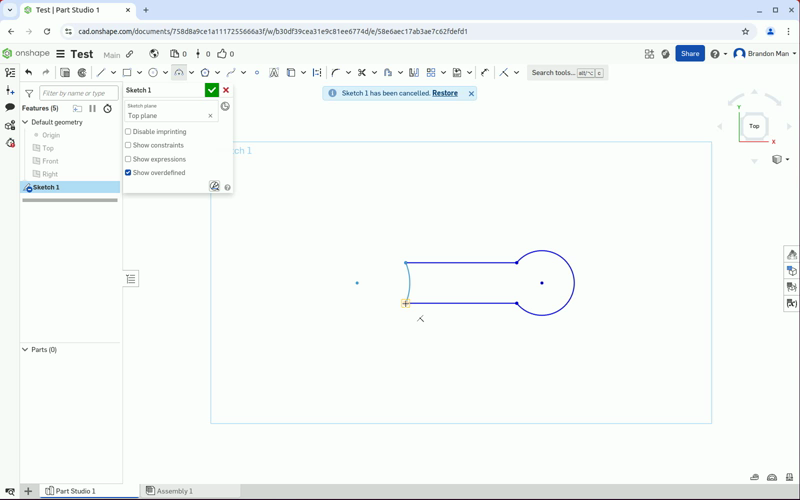
click(405, 303)
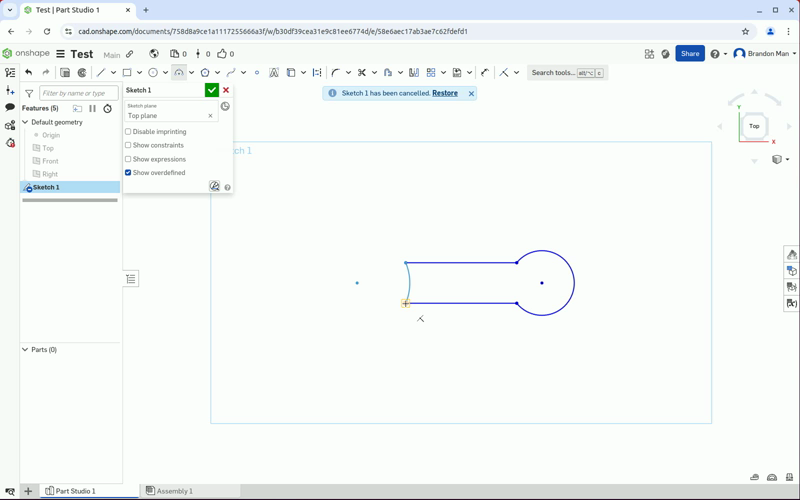
key_down(shift)
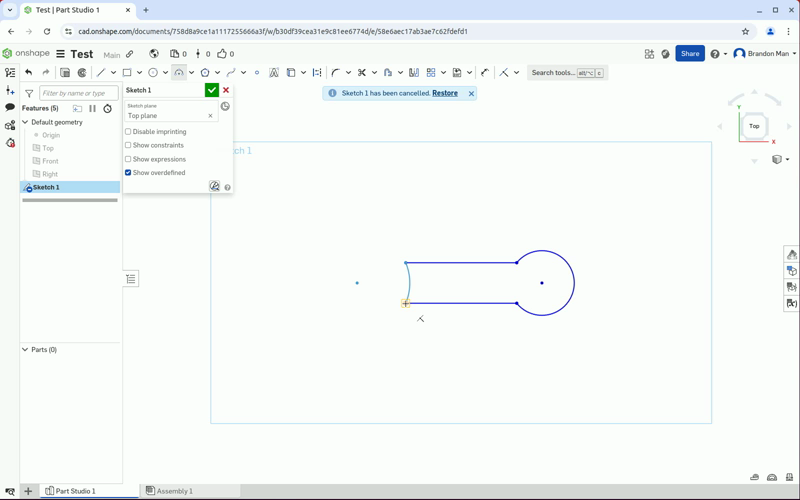
mouse_move(347, 282)
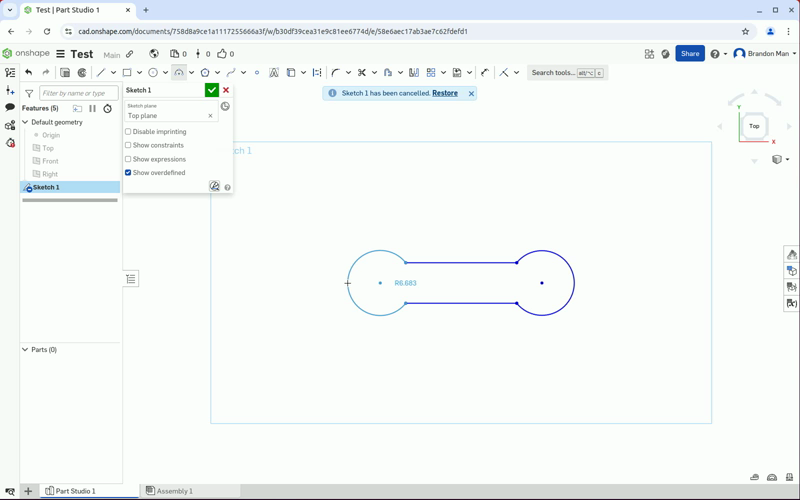
click(347, 282)
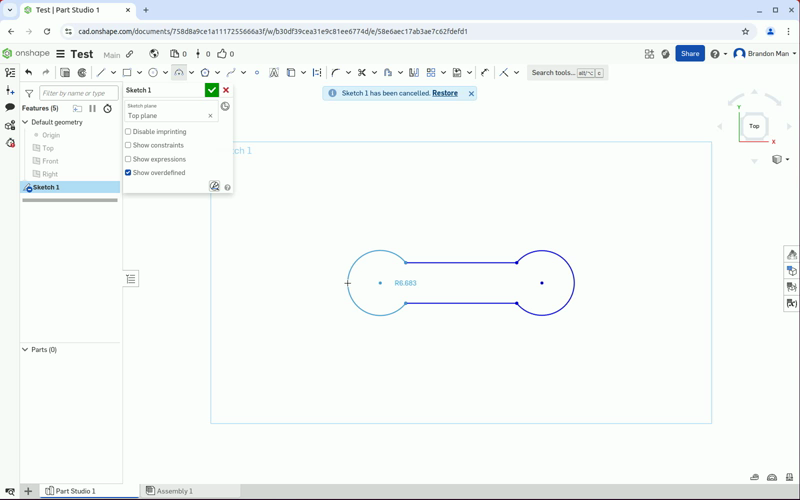
key_up(shift)
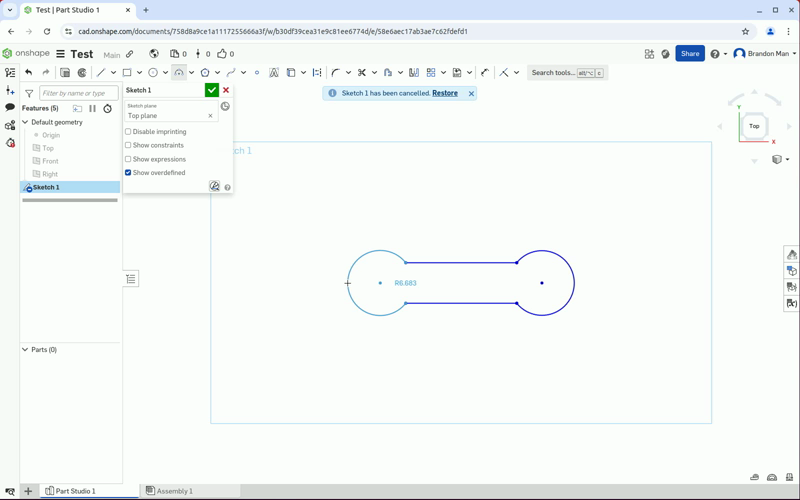
key(esc)
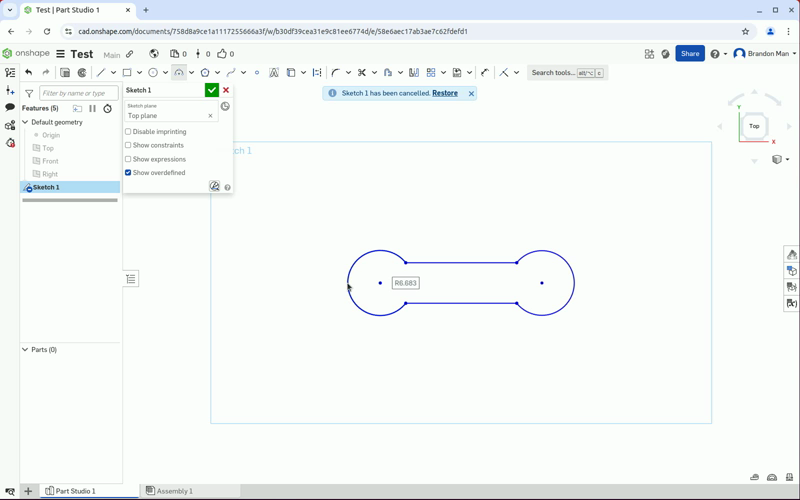
key(c)
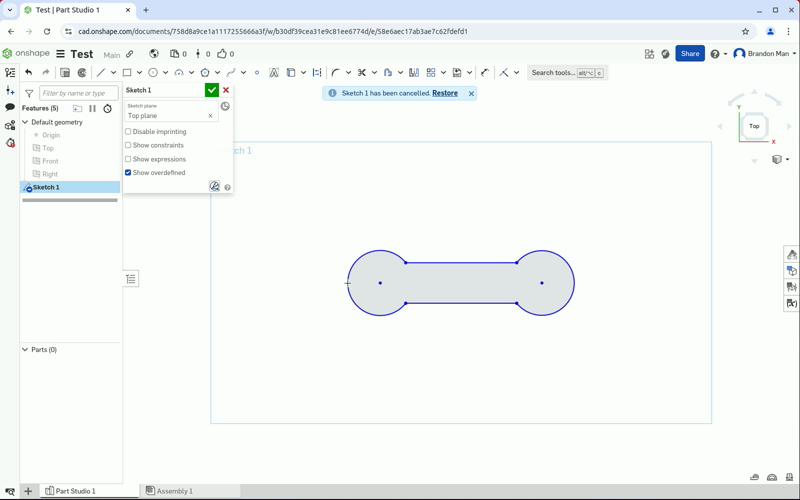
key_down(shift)
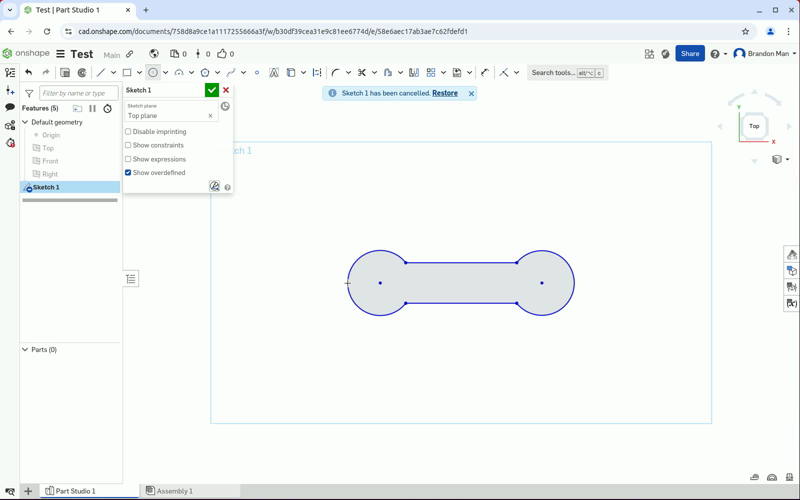
mouse_move(380, 283)
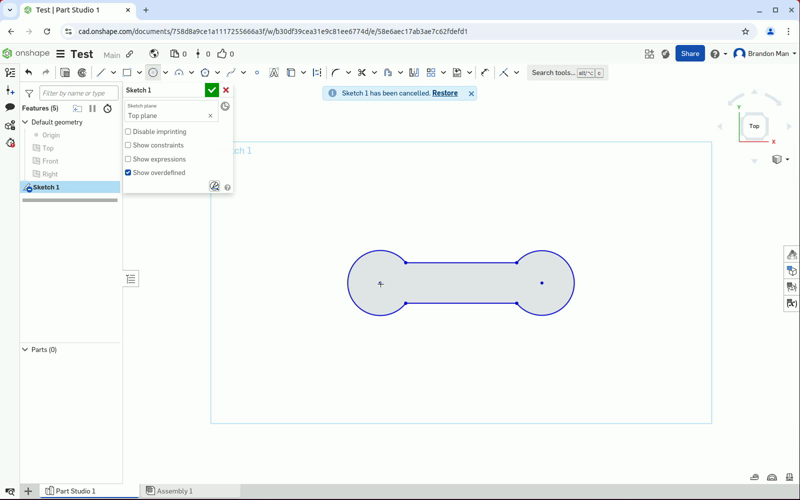
scroll(6)
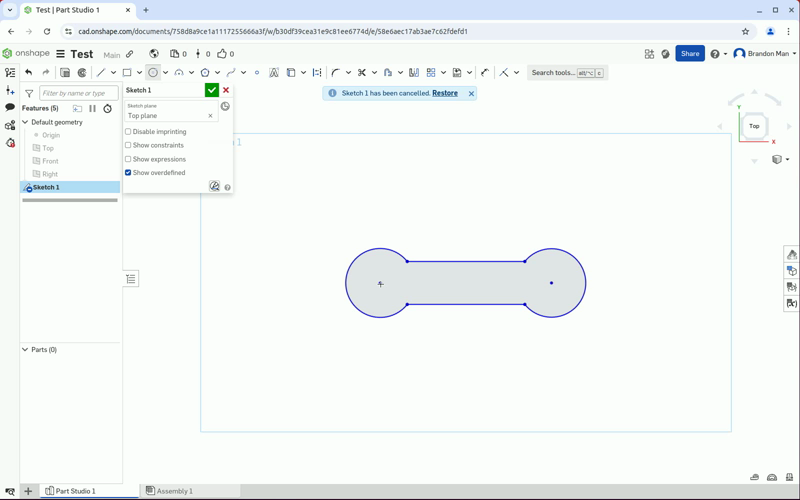
scroll(6)
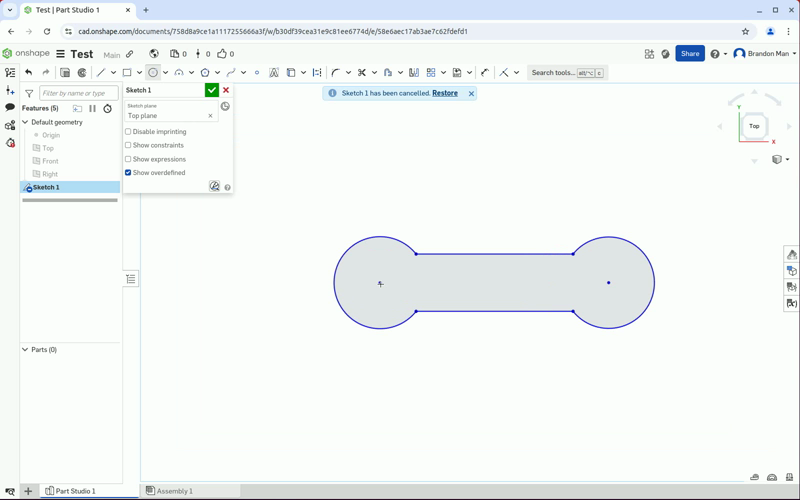
scroll(6)
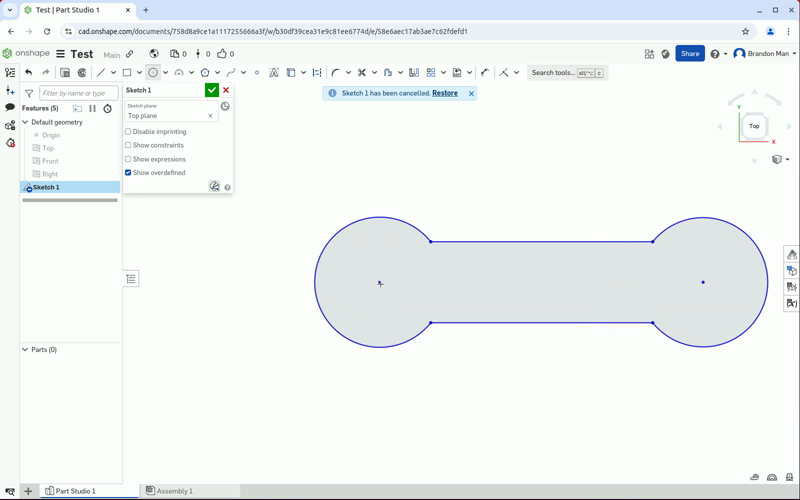
scroll(6)
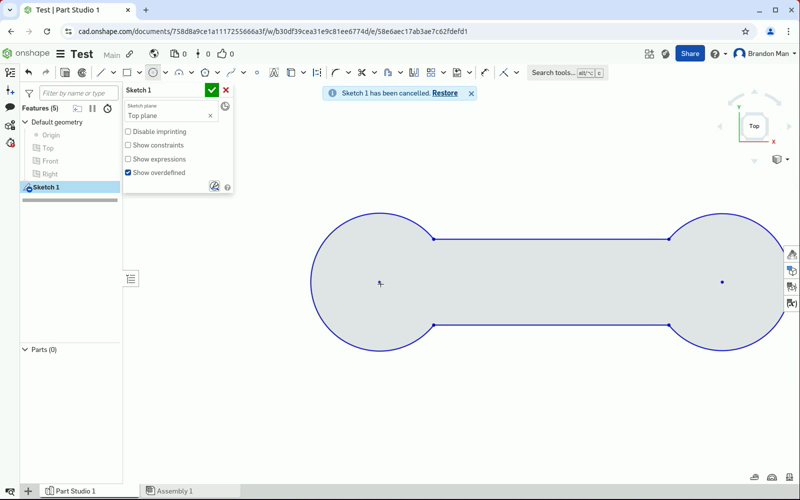
scroll(6)
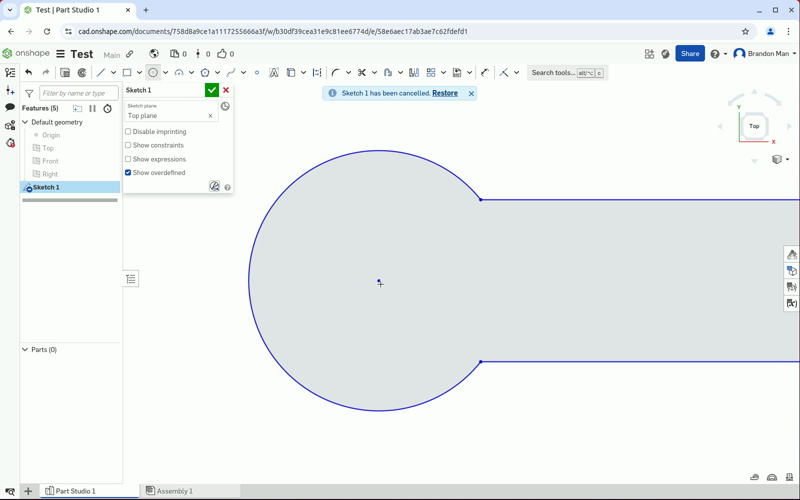
scroll(6)
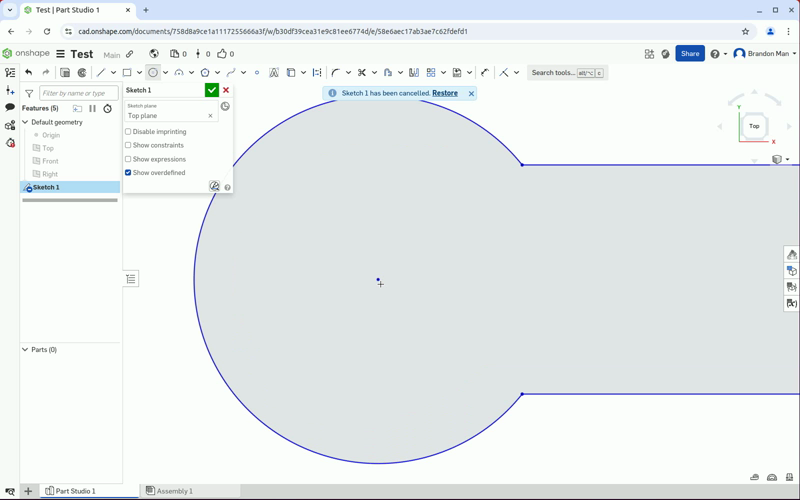
scroll(6)
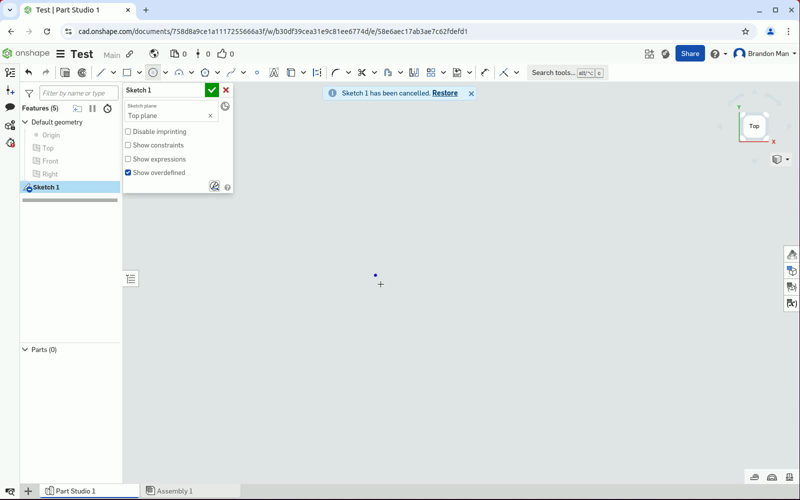
click(380, 283)
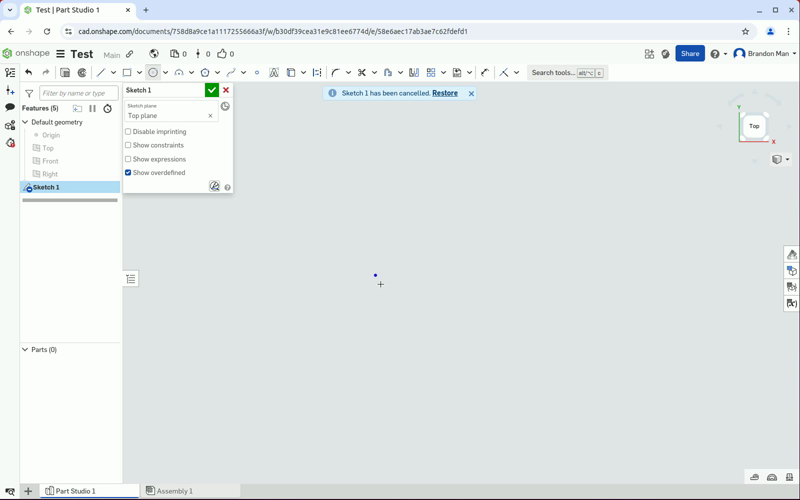
scroll(-6)
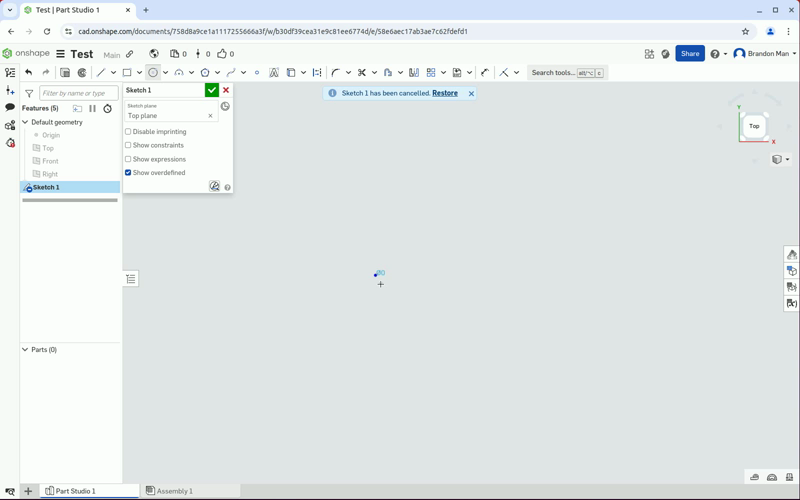
scroll(-6)
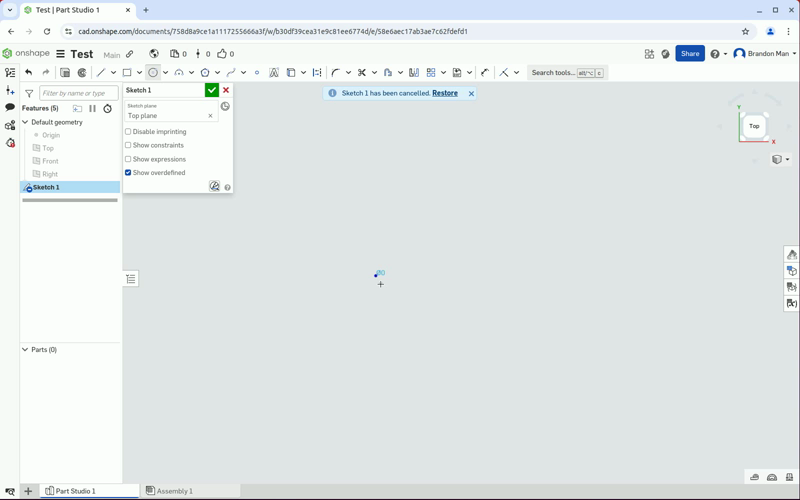
scroll(-6)
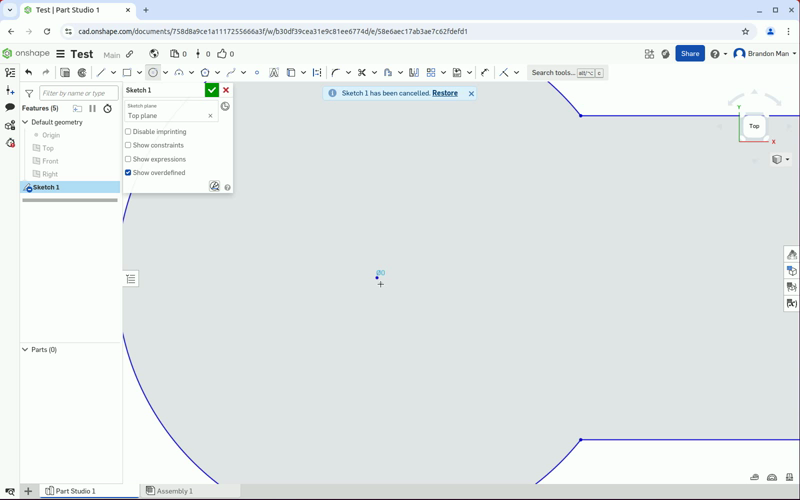
scroll(-6)
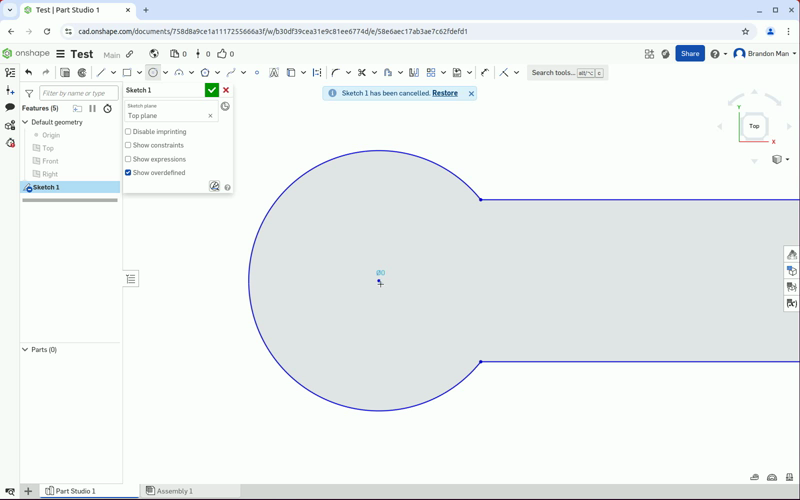
scroll(-6)
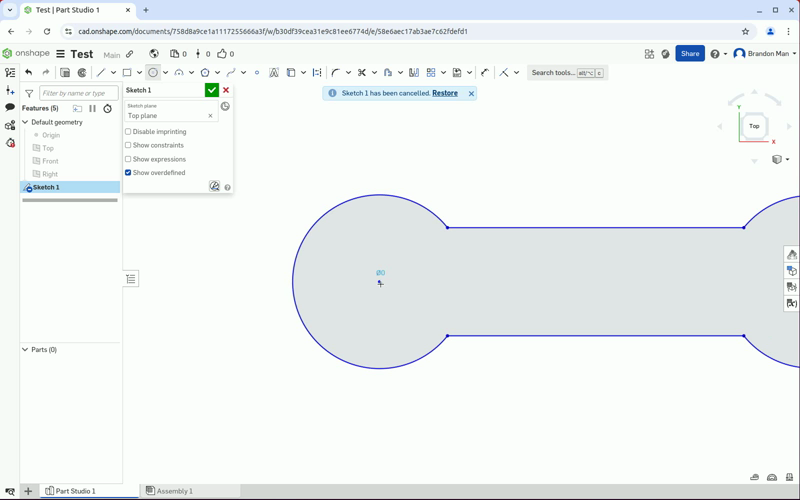
scroll(-6)
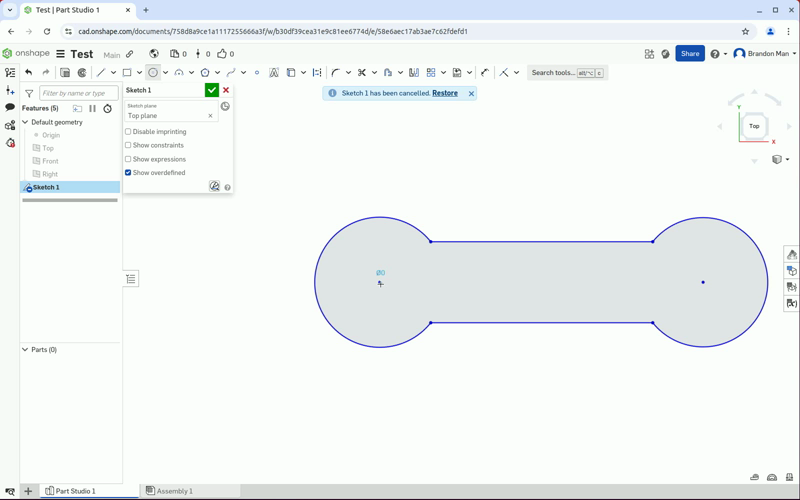
scroll(-6)
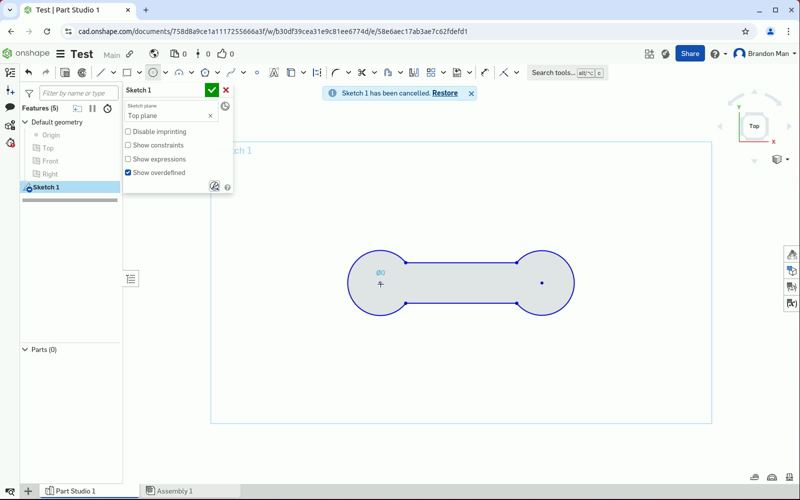
key_up(shift)
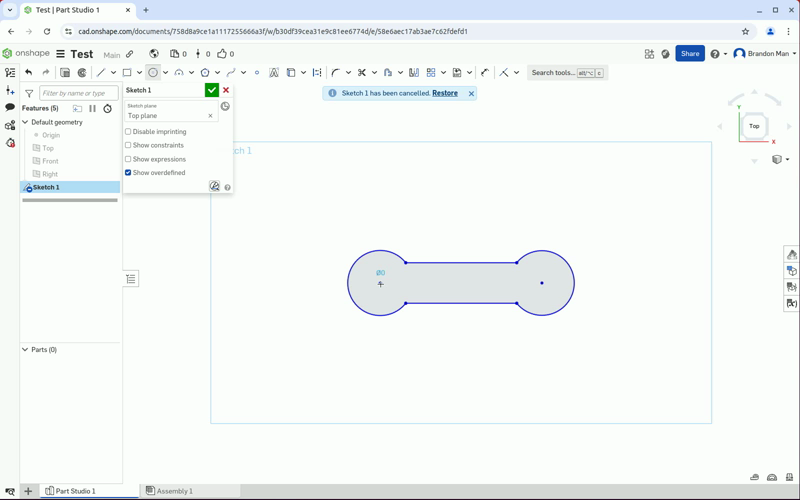
mouse_move(393, 283)
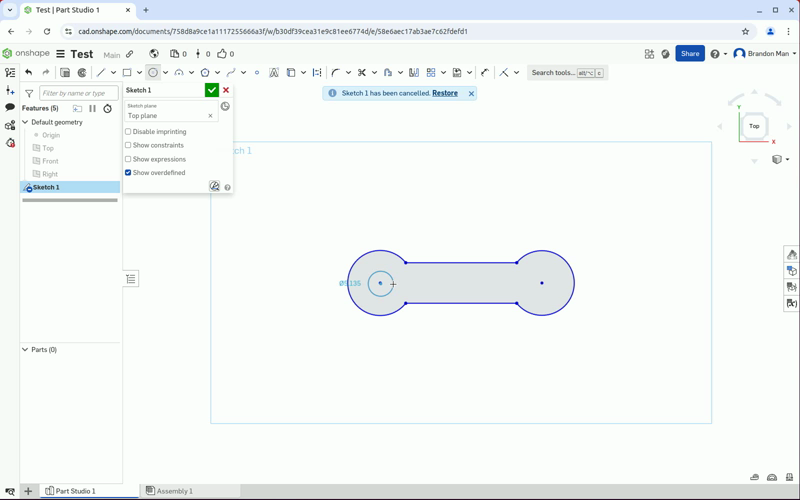
click(393, 283)
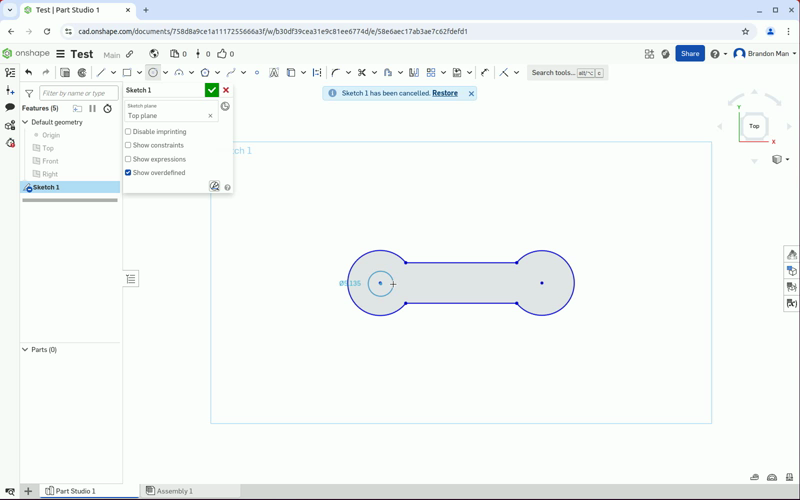
key(esc)
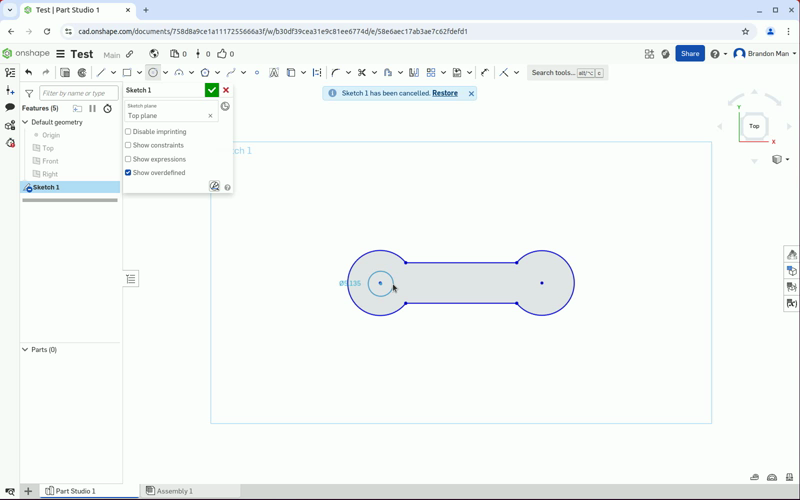
key(c)
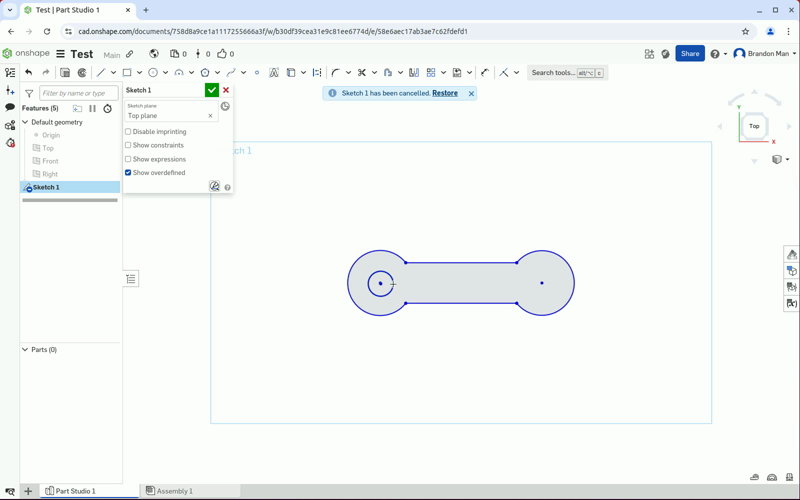
key_down(shift)
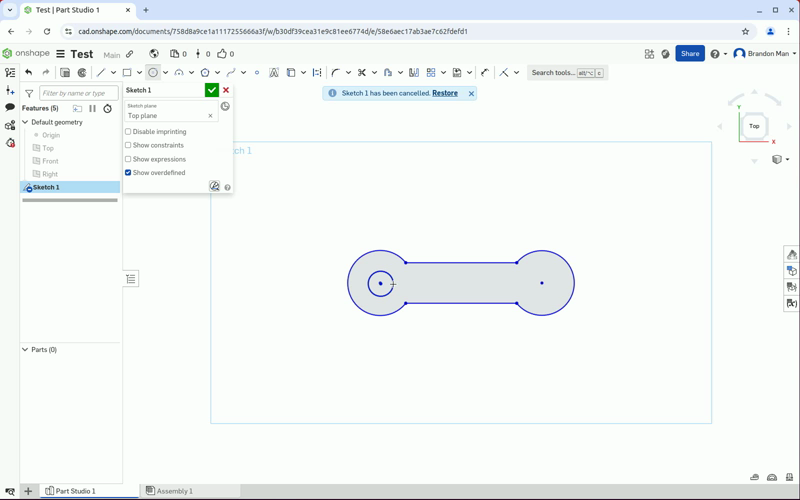
mouse_move(541, 283)
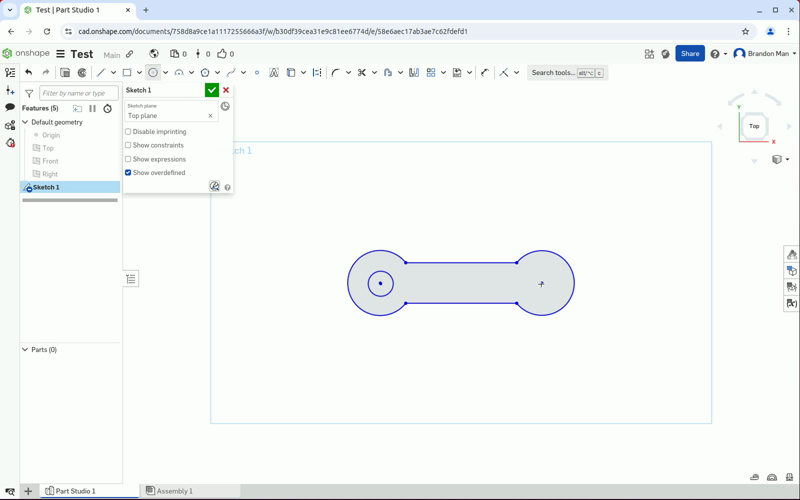
scroll(6)
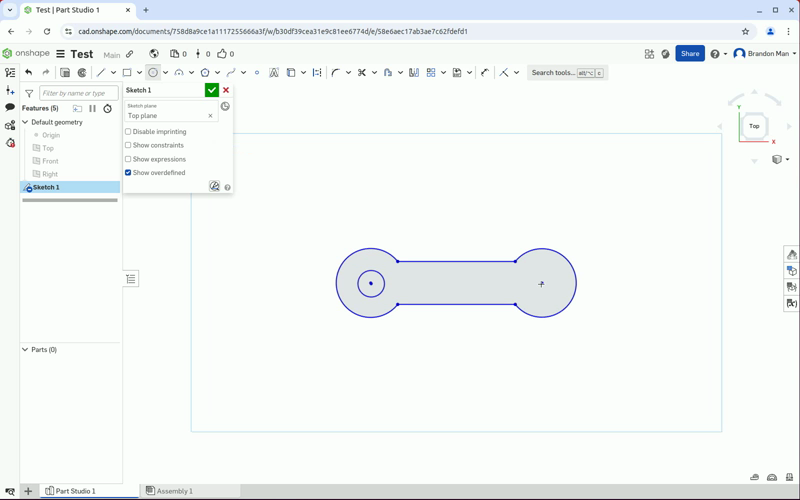
scroll(6)
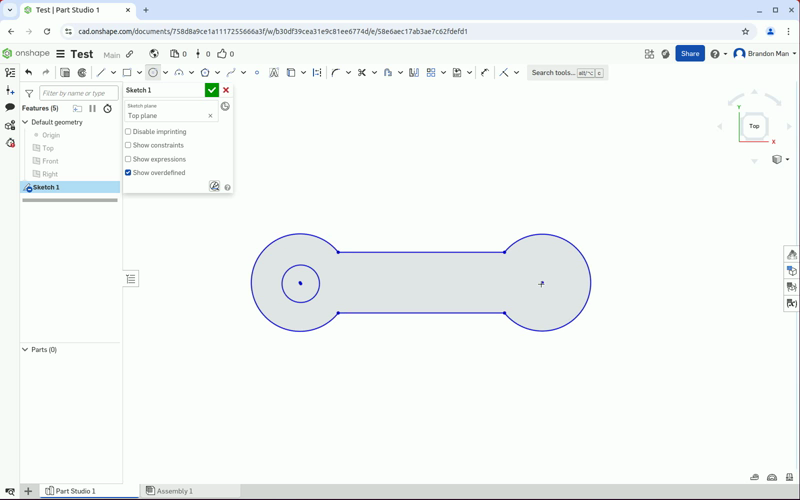
scroll(6)
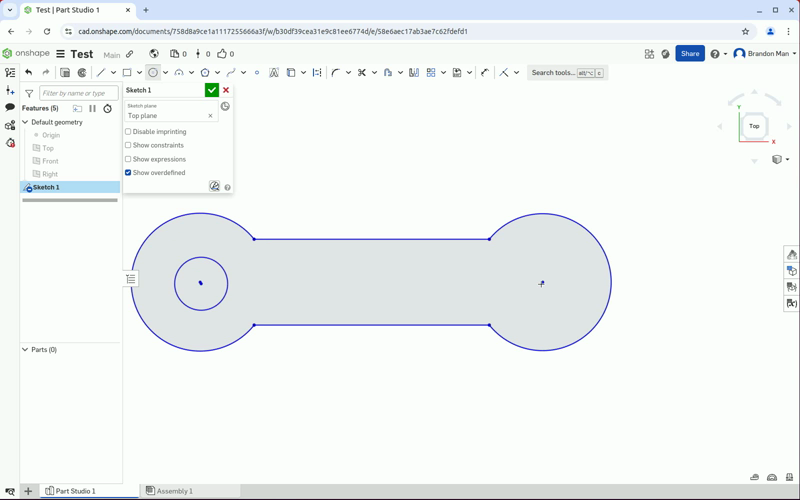
scroll(6)
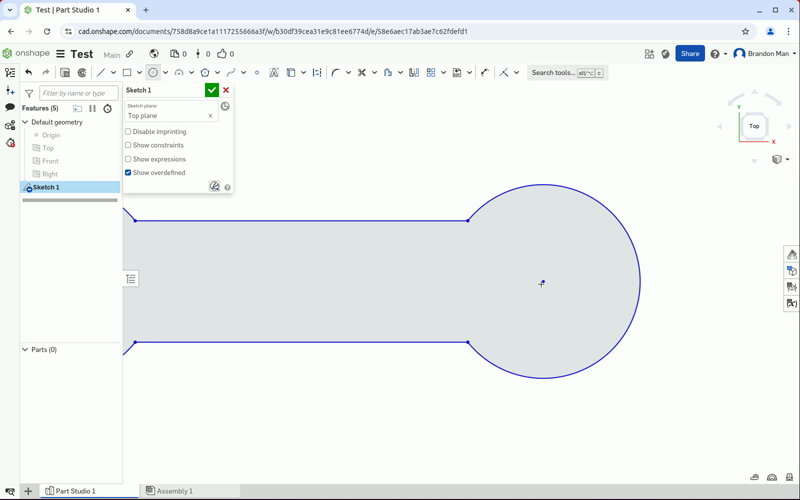
scroll(6)
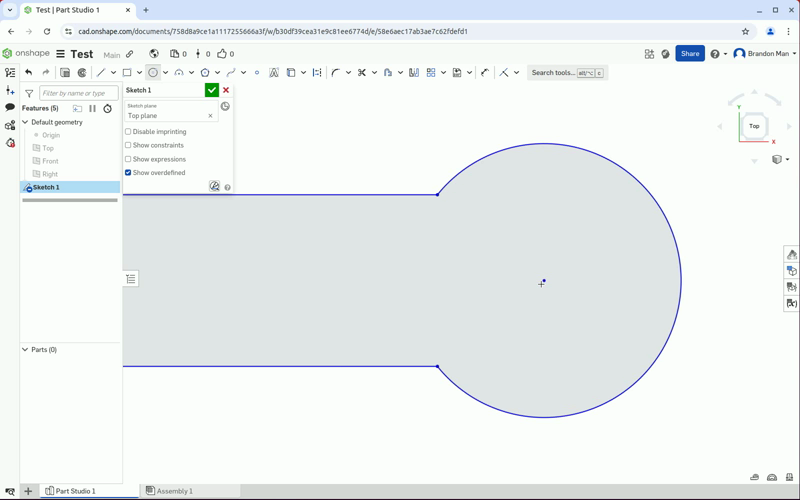
scroll(6)
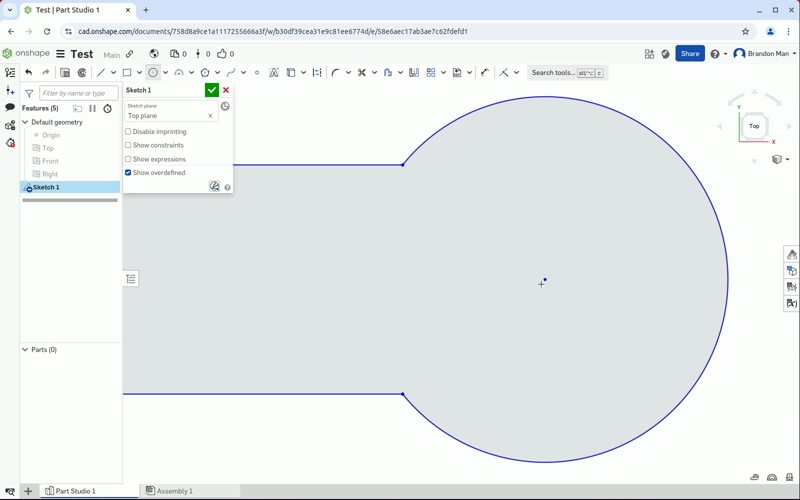
scroll(6)
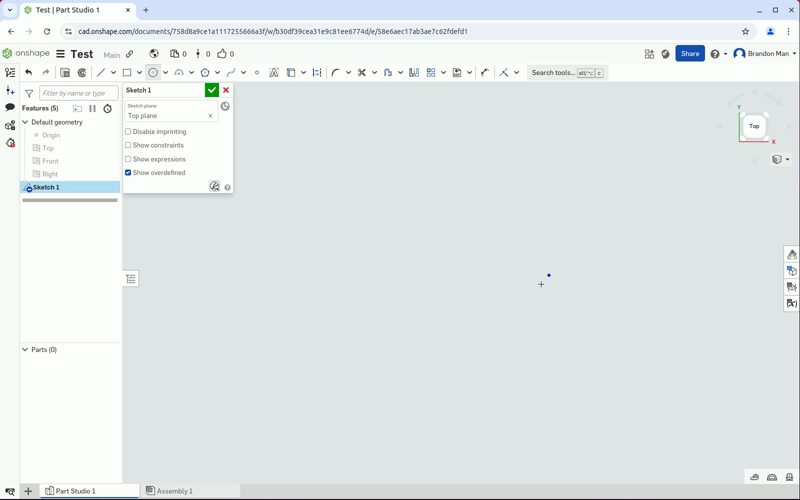
click(541, 283)
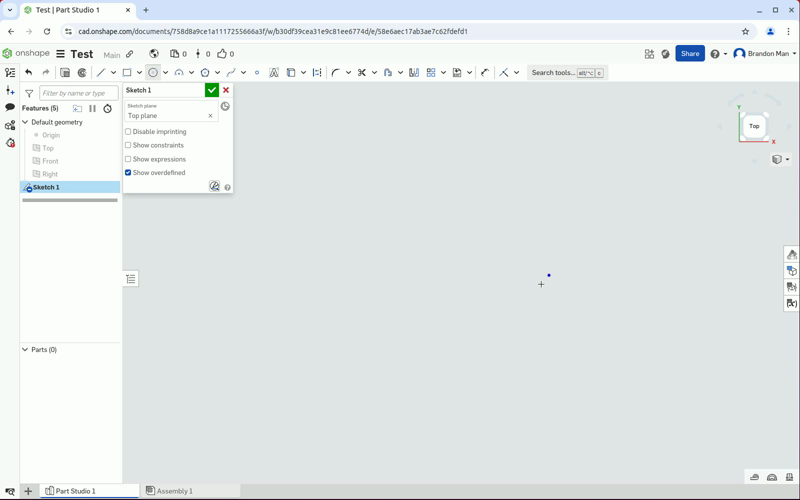
scroll(-6)
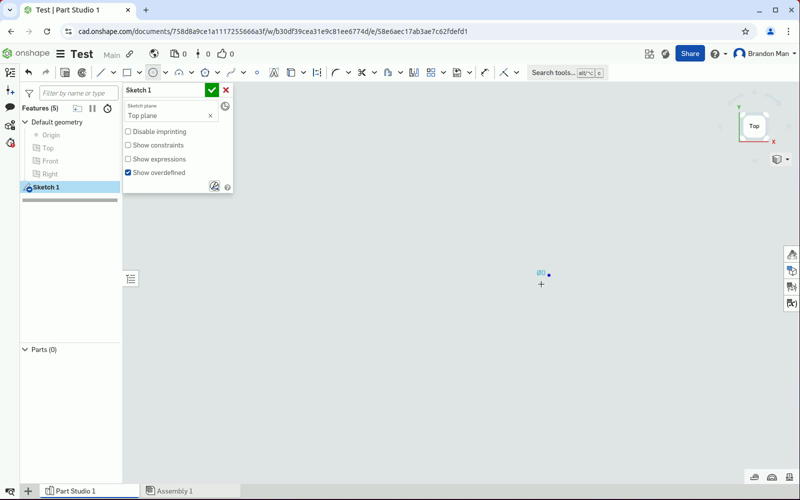
scroll(-6)
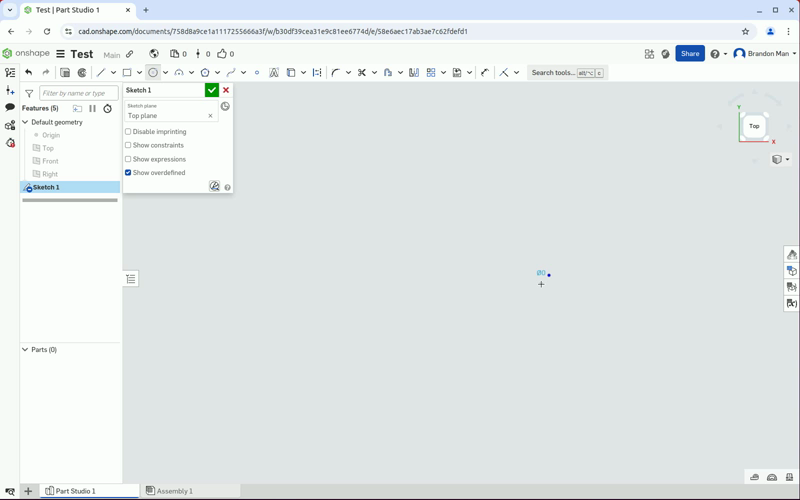
scroll(-6)
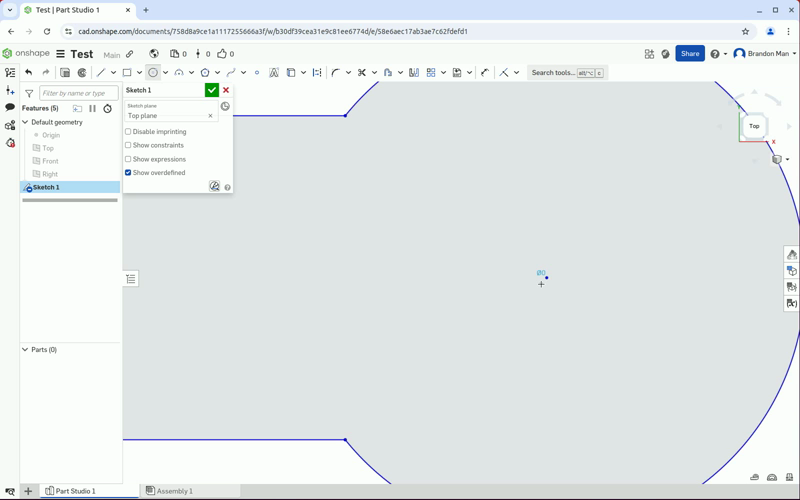
scroll(-6)
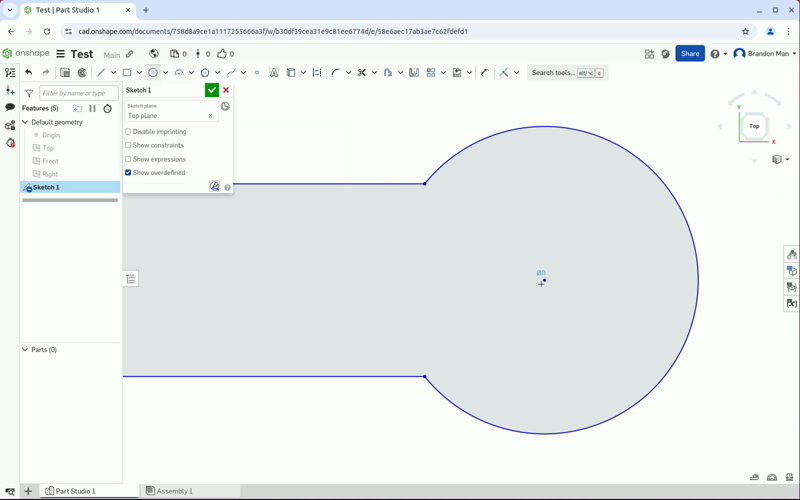
scroll(-6)
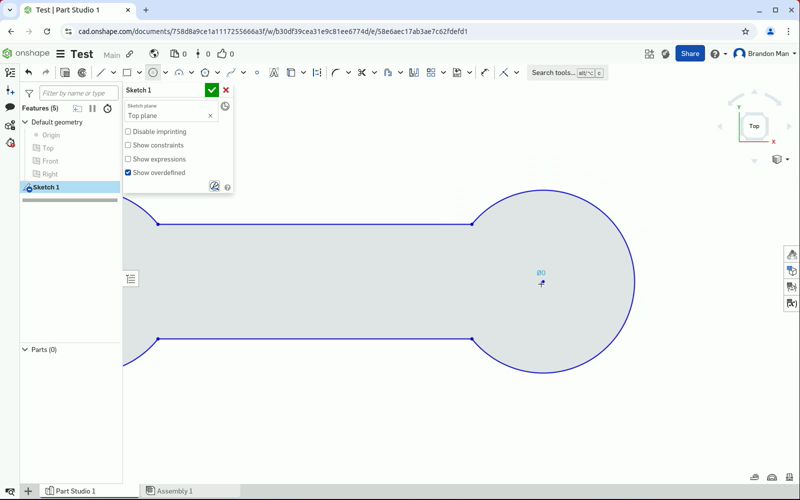
scroll(-6)
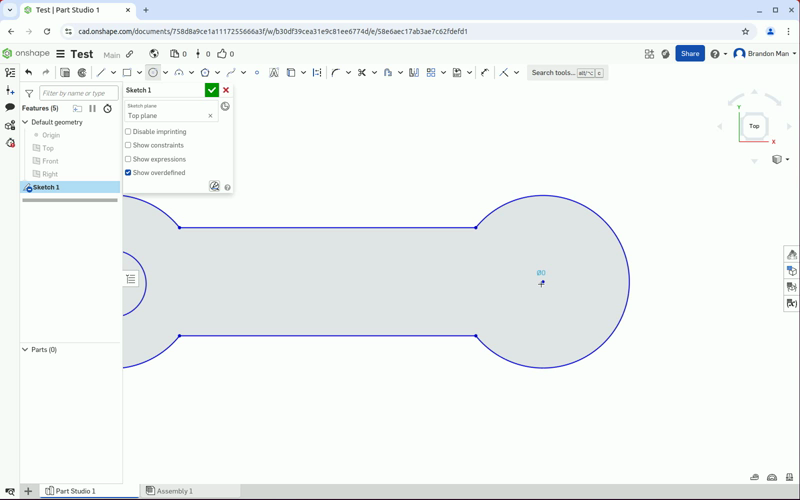
scroll(-6)
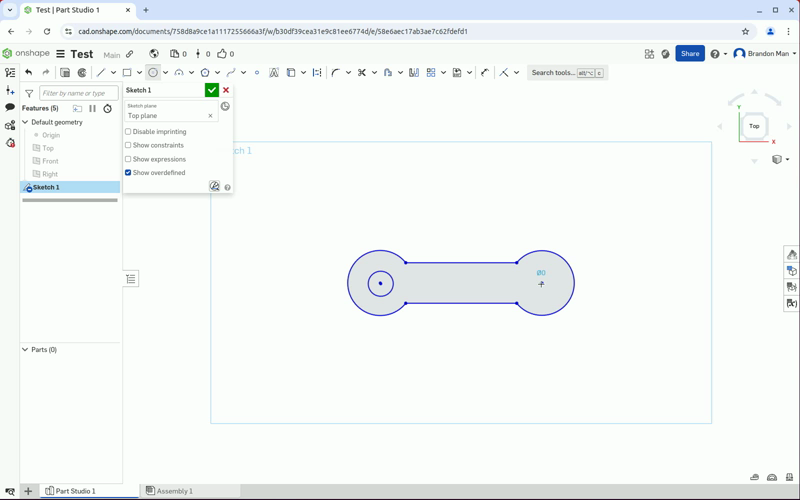
key_up(shift)
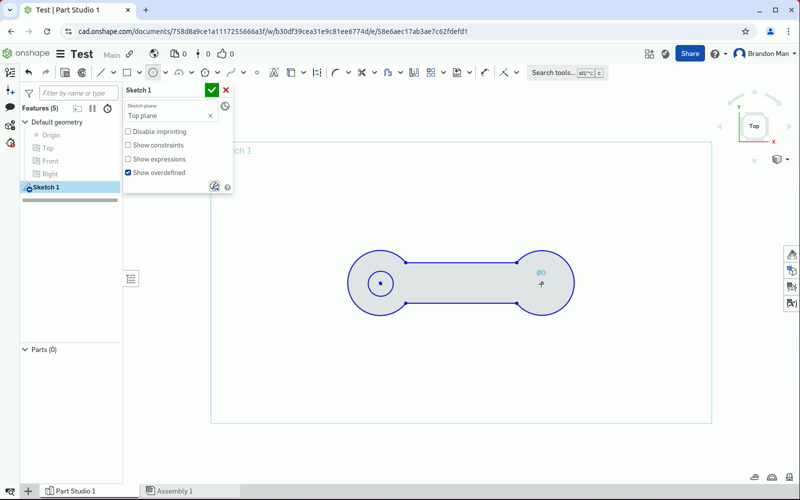
mouse_move(553, 283)
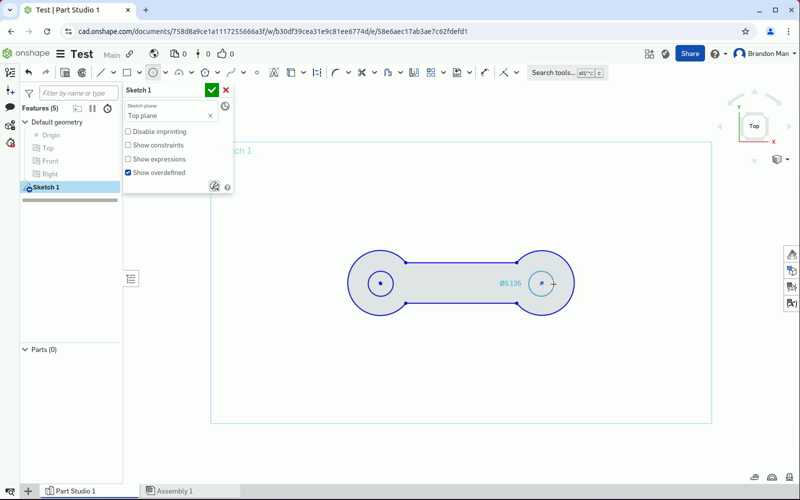
click(553, 283)
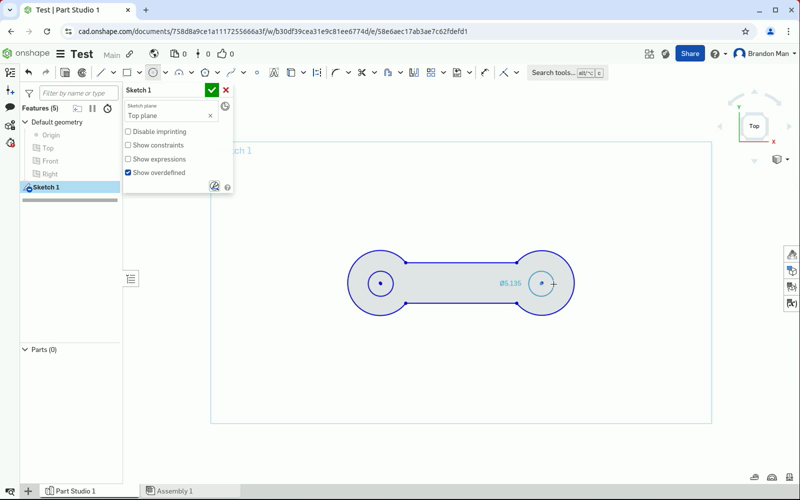
key(esc)
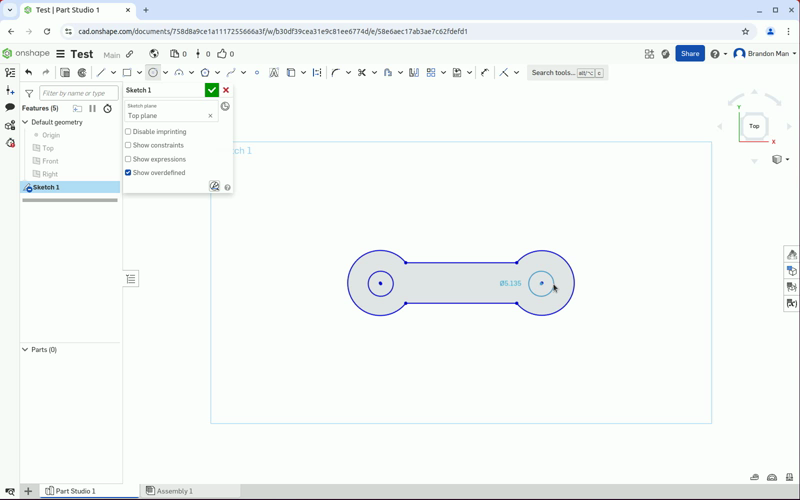
mouse_move(443, 279)
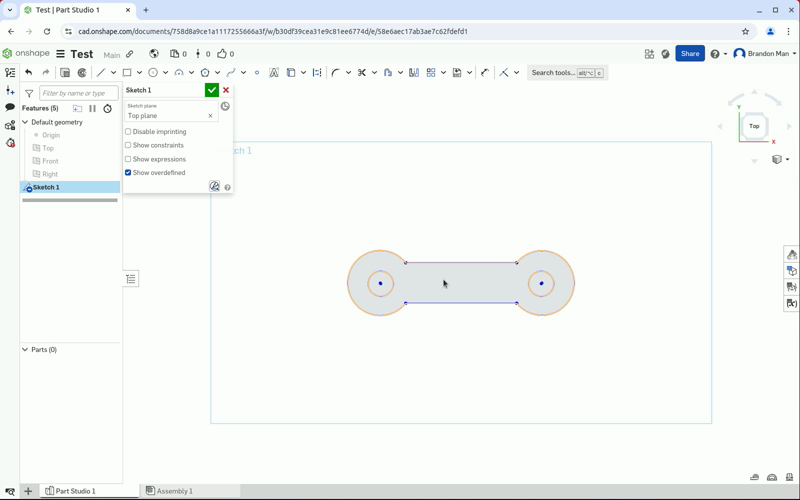
click(443, 279)
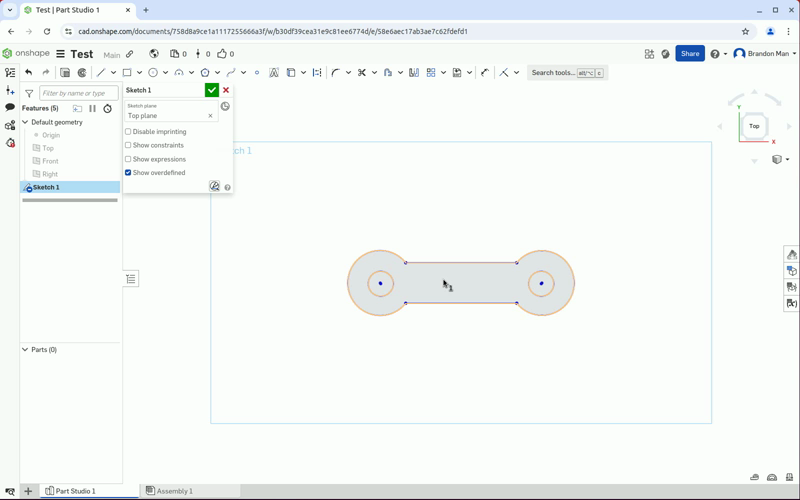
mouse_move(73, 352)
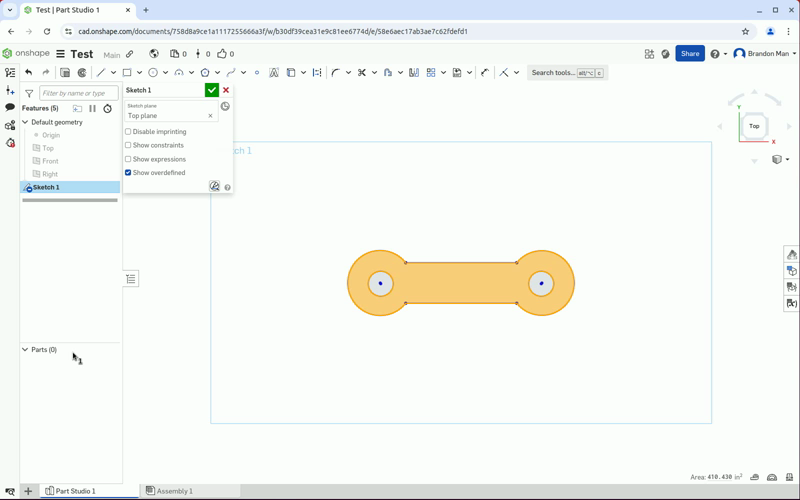
key(shift+y)
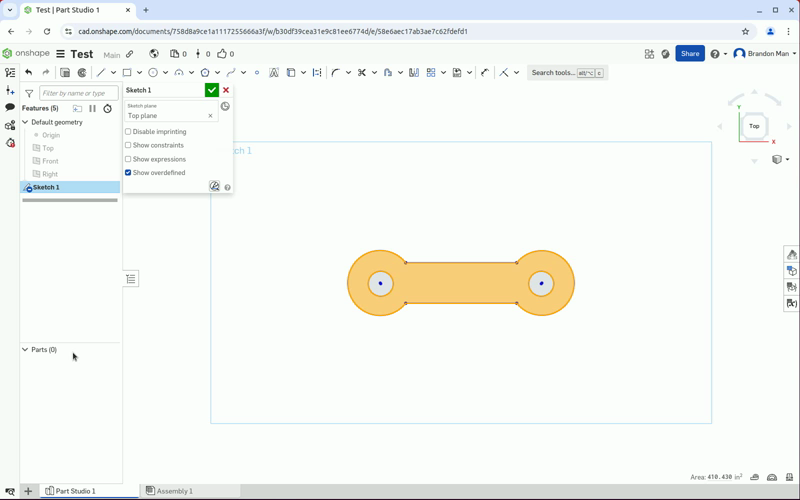
key(shift+e)
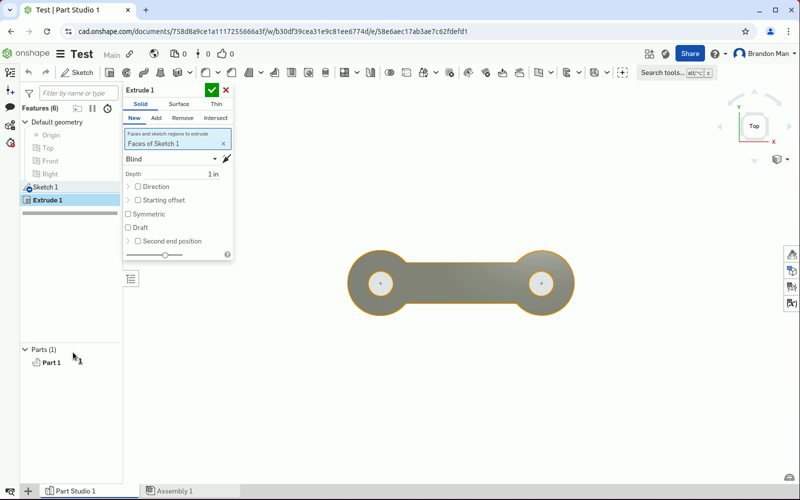
mouse_move(143, 106)
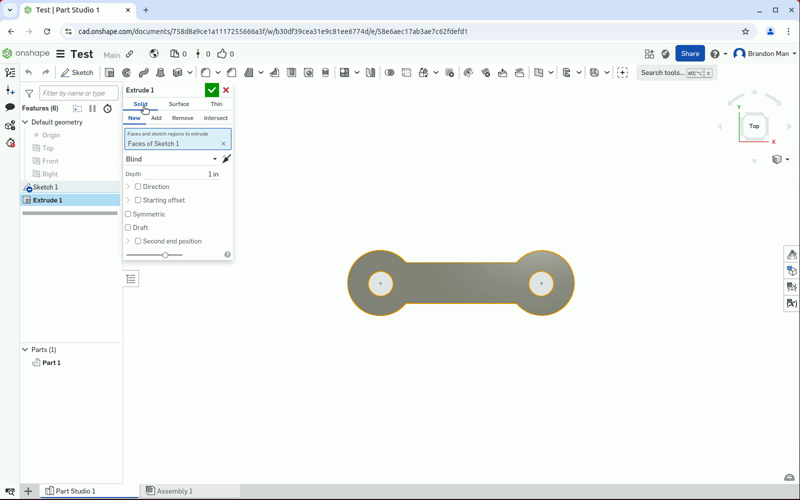
click(143, 106)
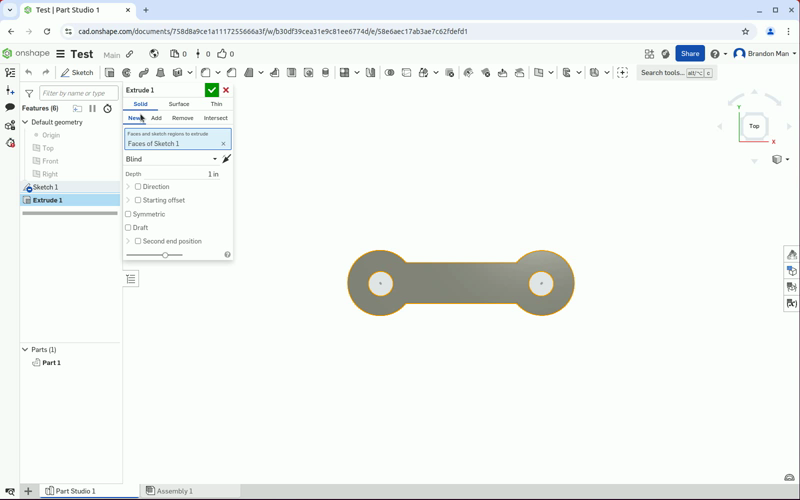
mouse_move(137, 120)
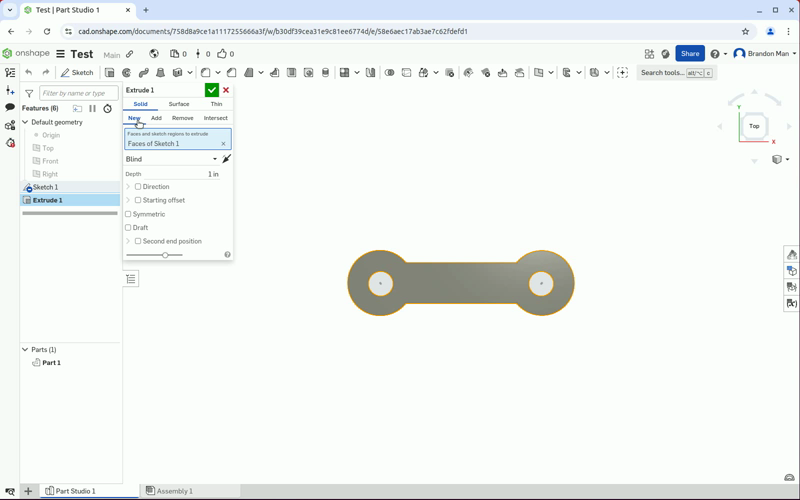
click(137, 120)
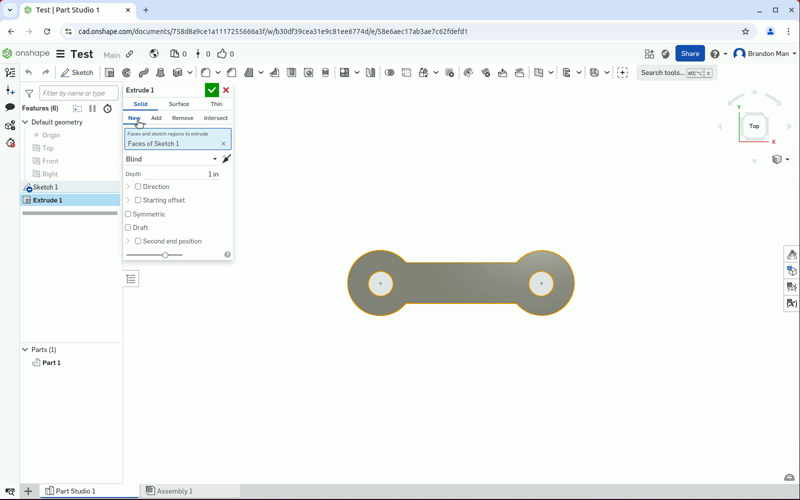
key(tab, 4)
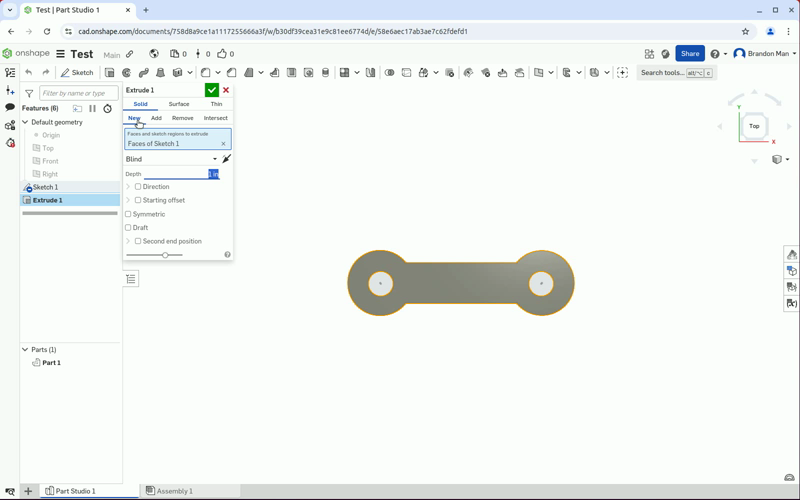
text(4.092)
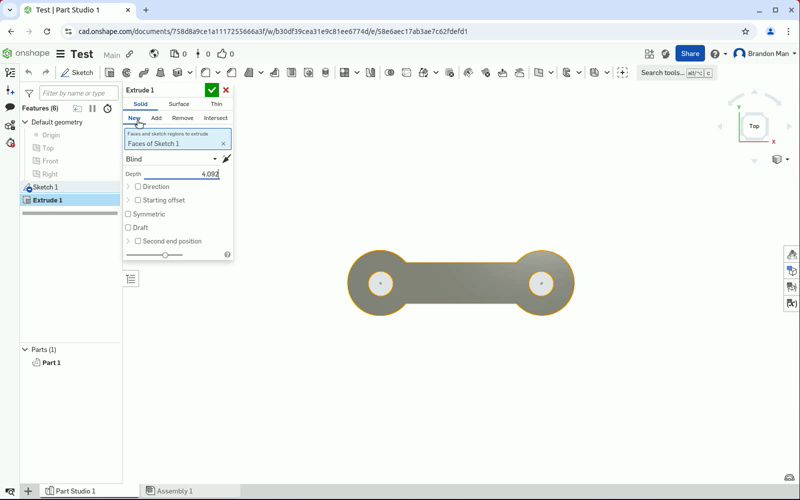
key(enter)
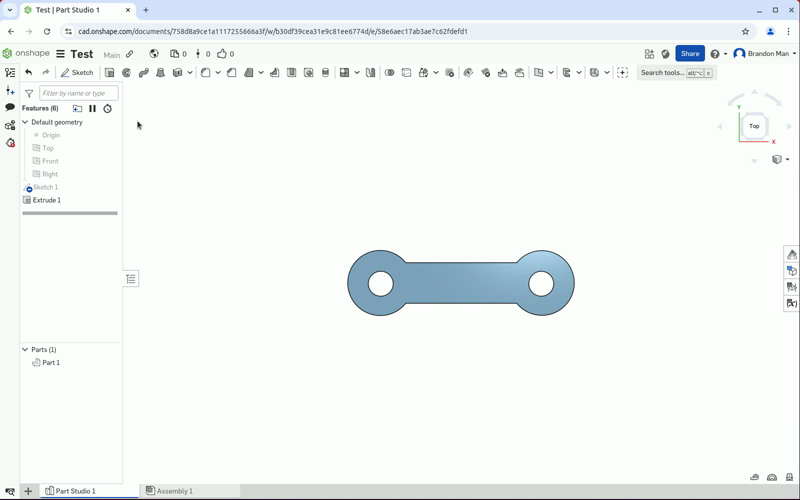
key(shift+h)
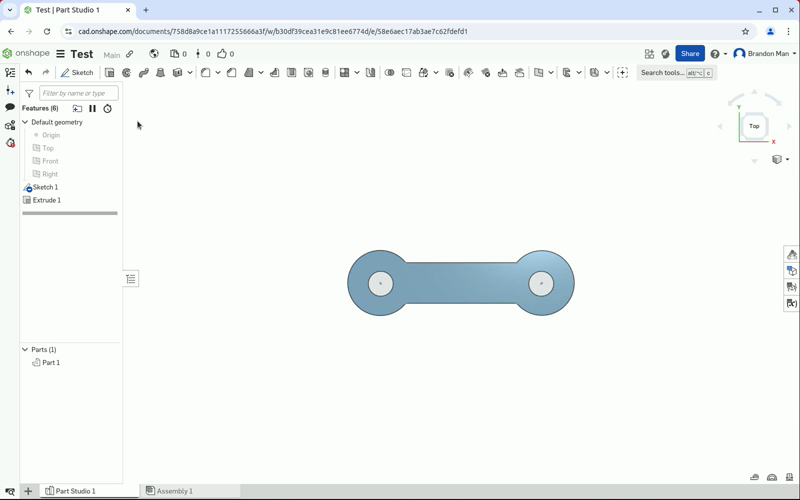
key(shift+h)
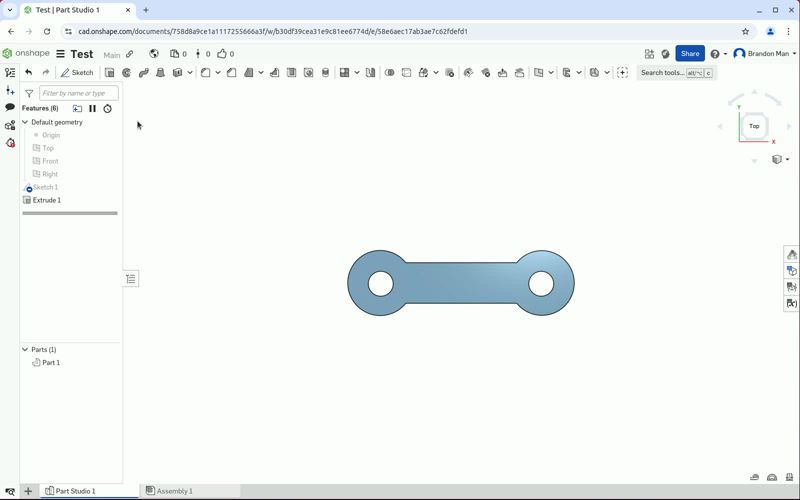
mouse_move(73, 189)
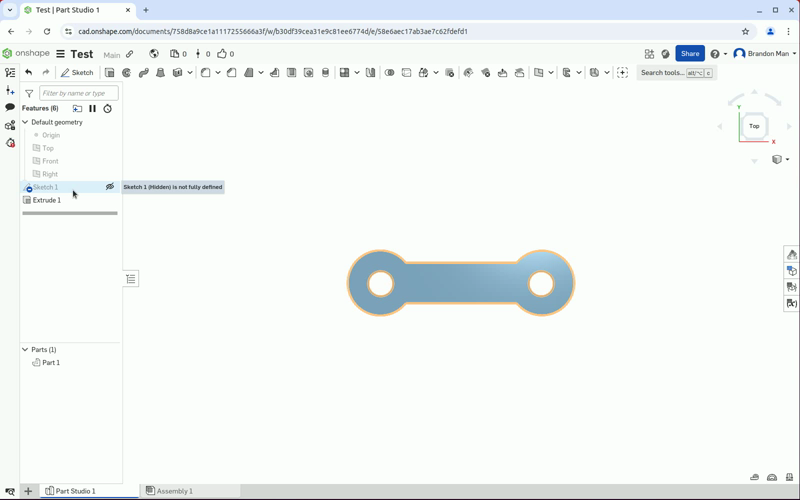
click(73, 189)
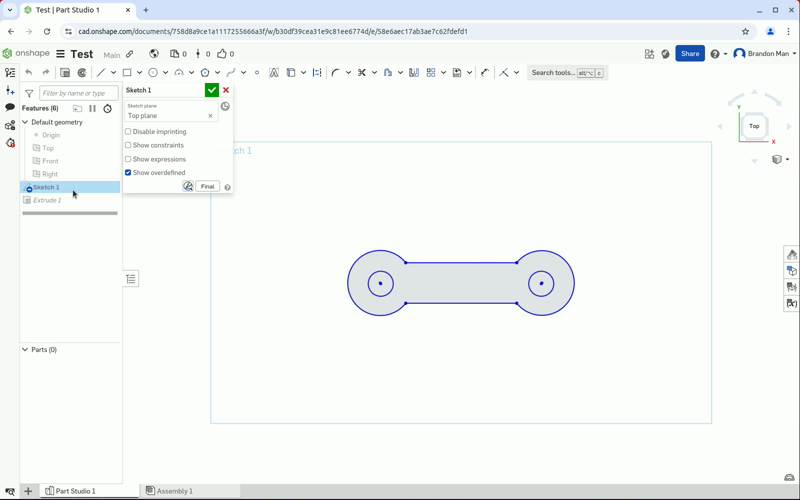
mouse_move(229, 92)
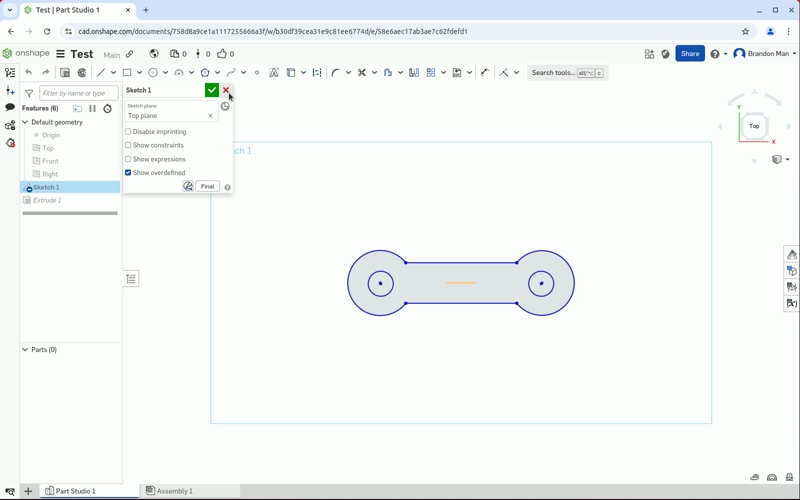
click(229, 92)
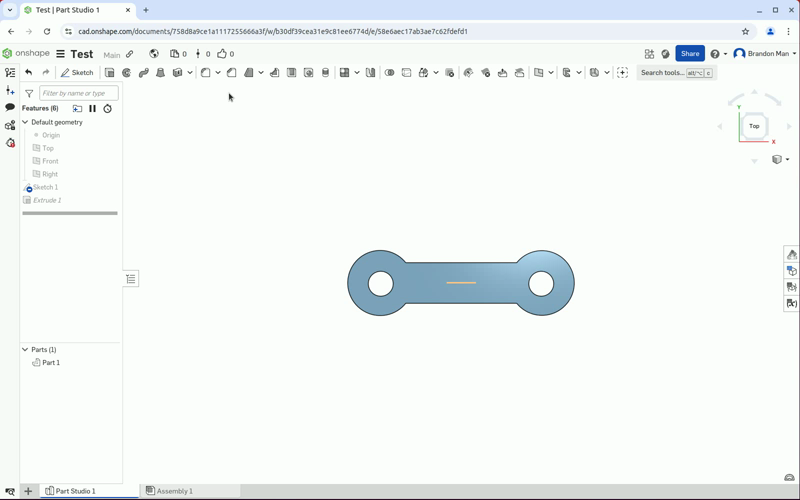
mouse_move(541, 75)
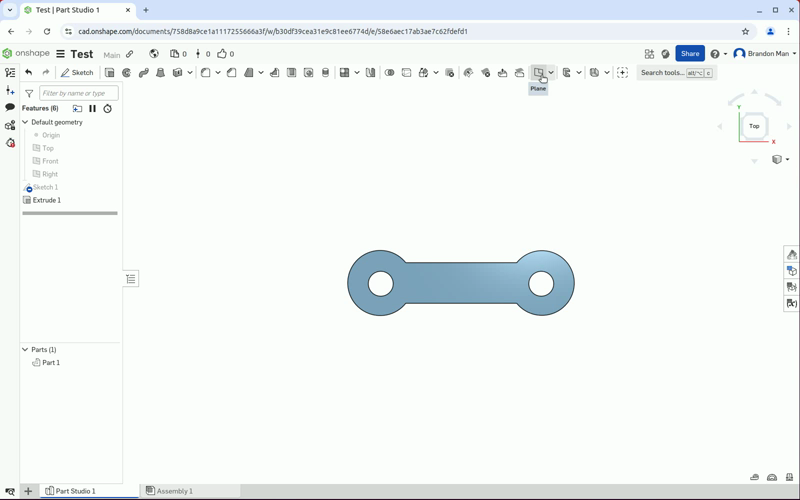
click(541, 75)
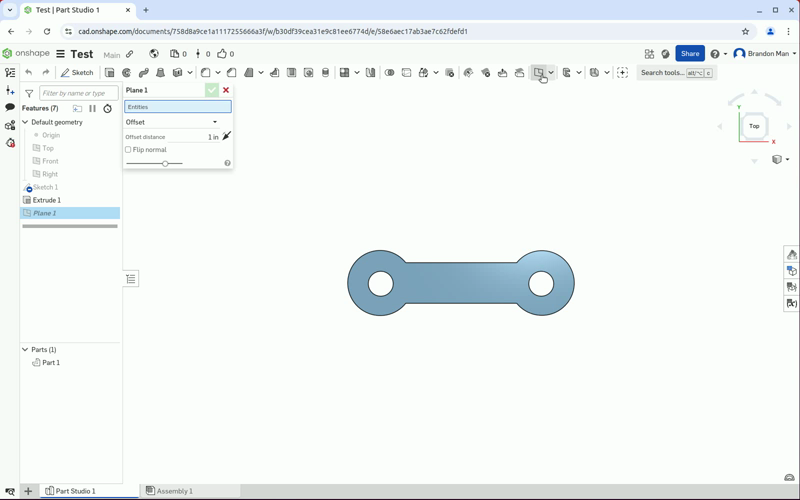
mouse_move(73, 150)
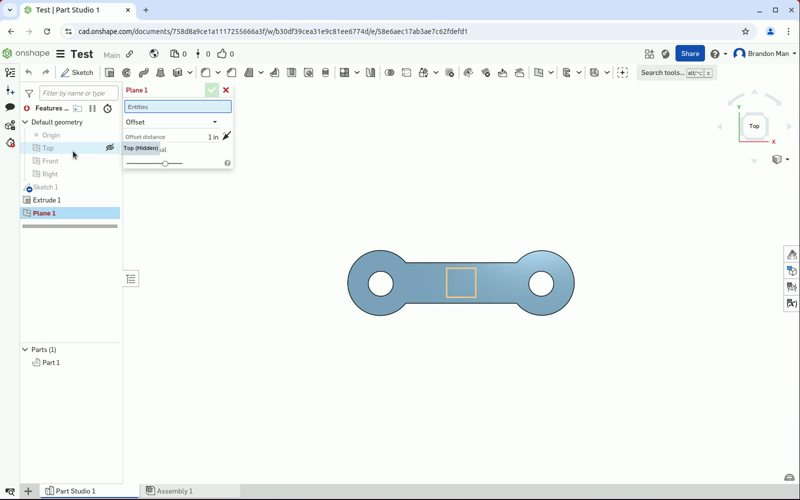
click(73, 150)
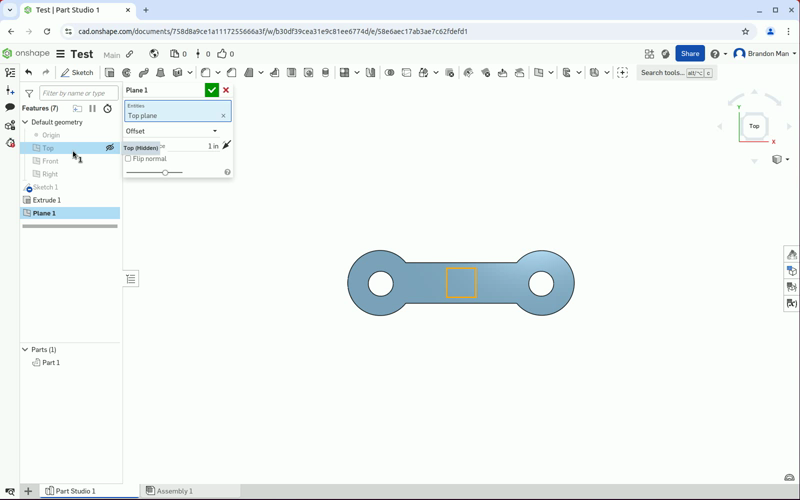
key(tab, 2)
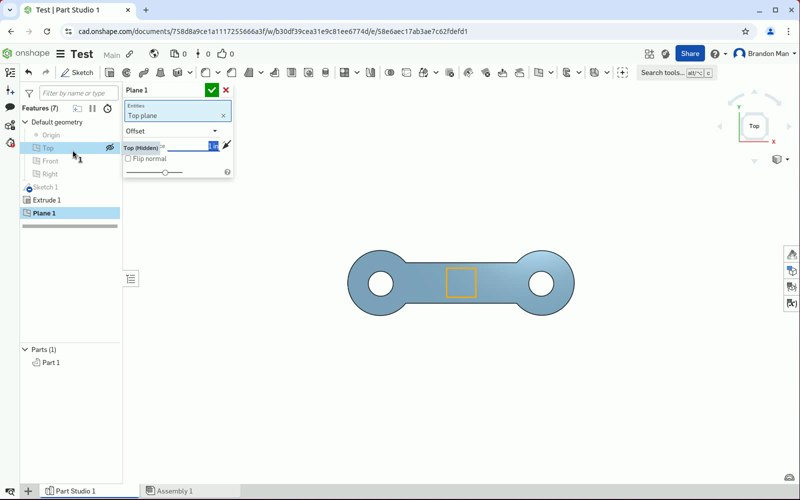
text(4.098)
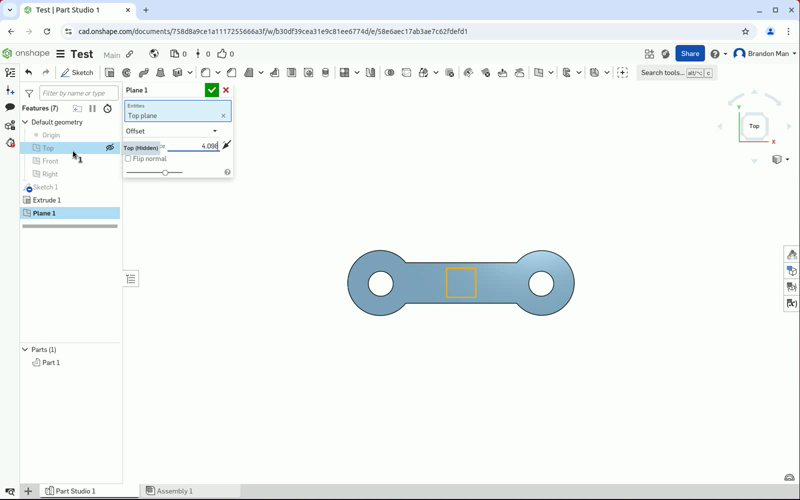
key(enter, 2)
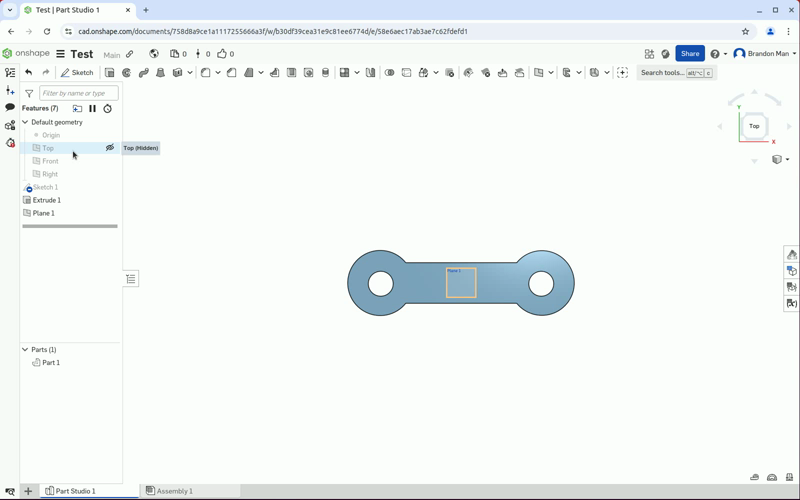
key(shift+s)
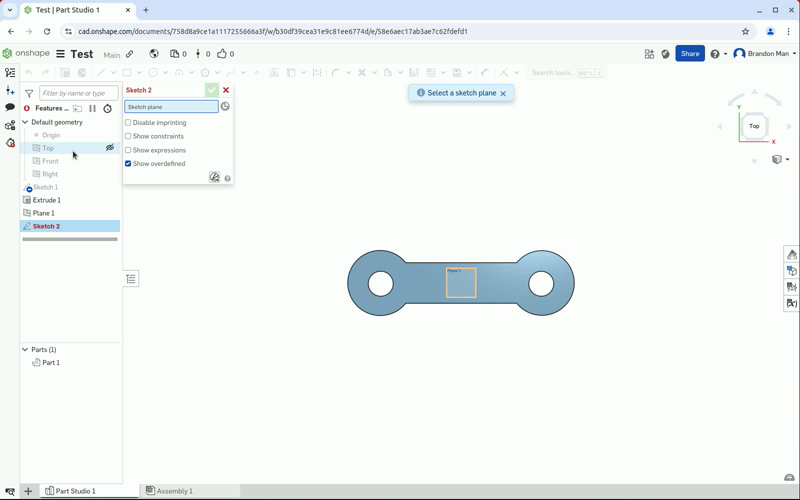
mouse_move(73, 215)
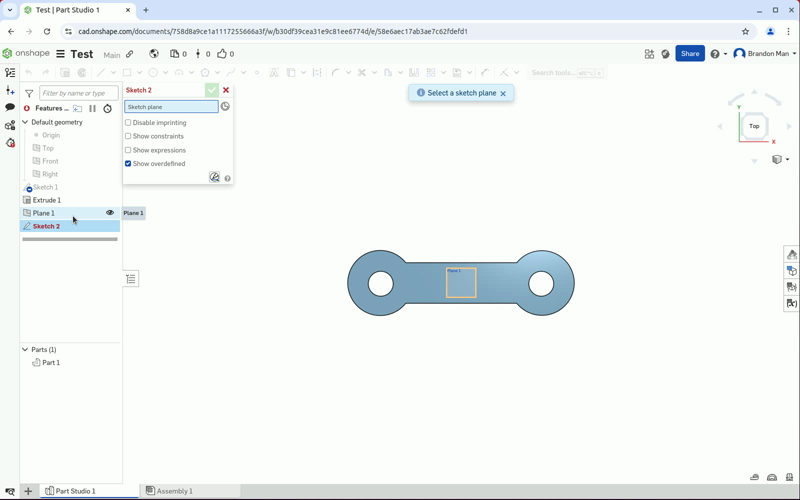
click(73, 215)
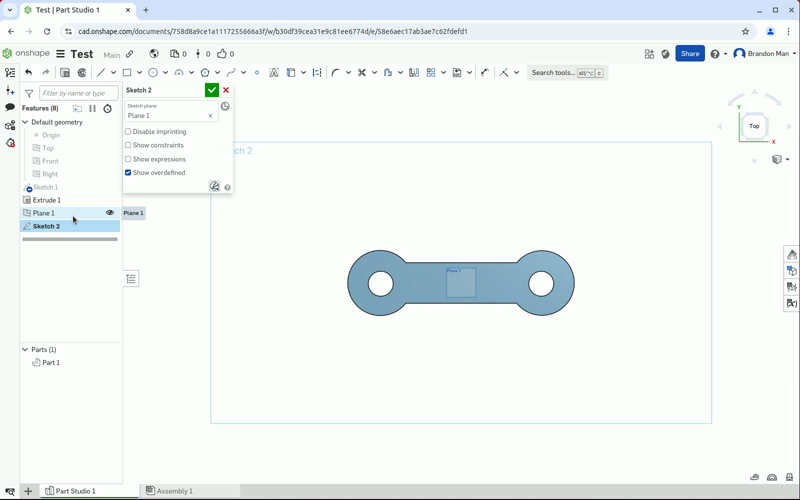
mouse_move(73, 352)
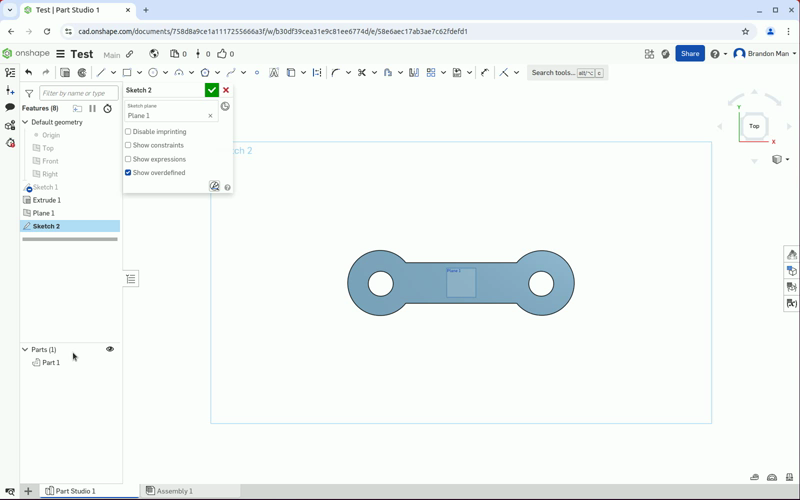
key(y)
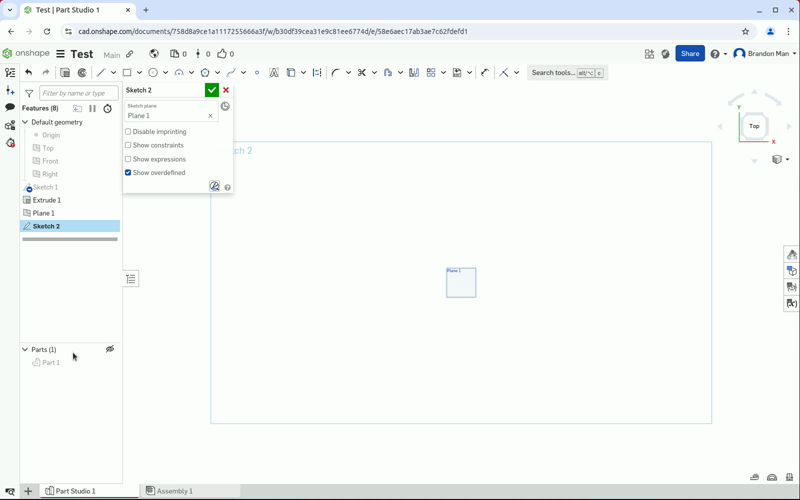
key(c)
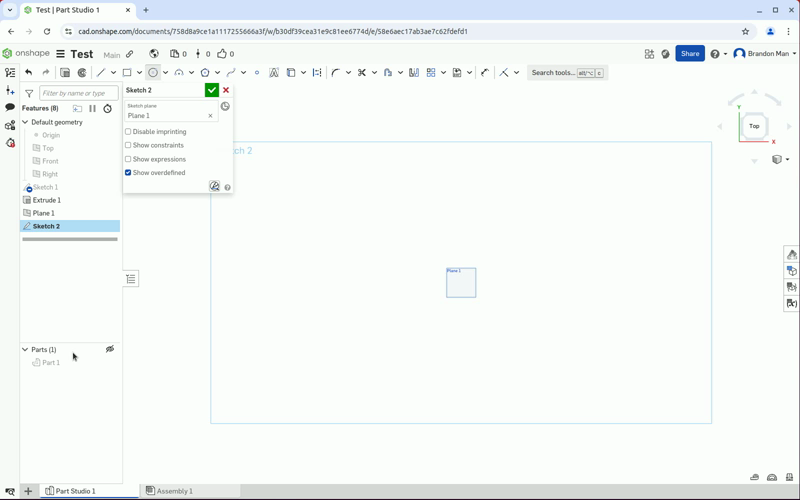
key_down(shift)
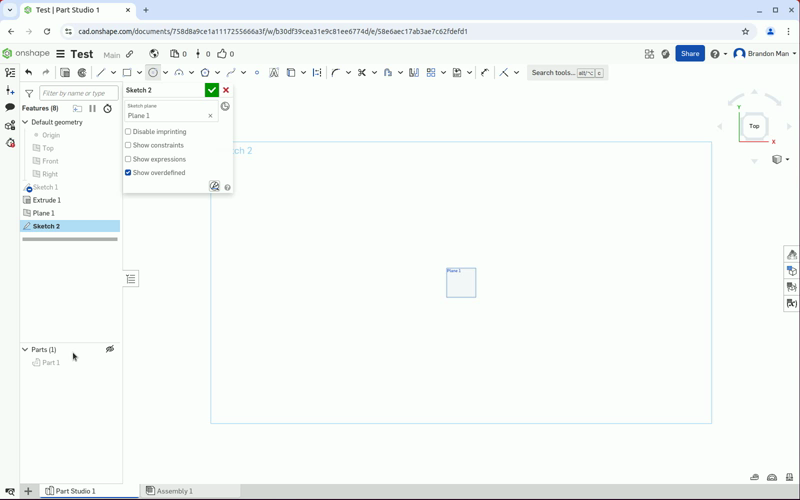
mouse_move(380, 282)
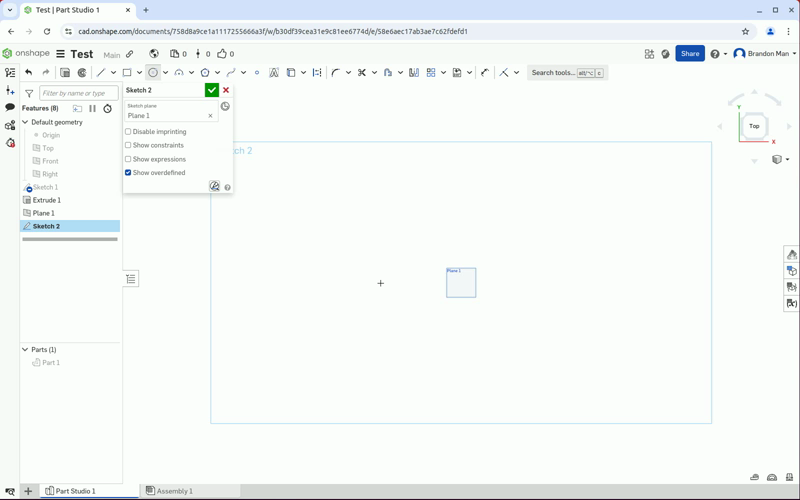
click(380, 282)
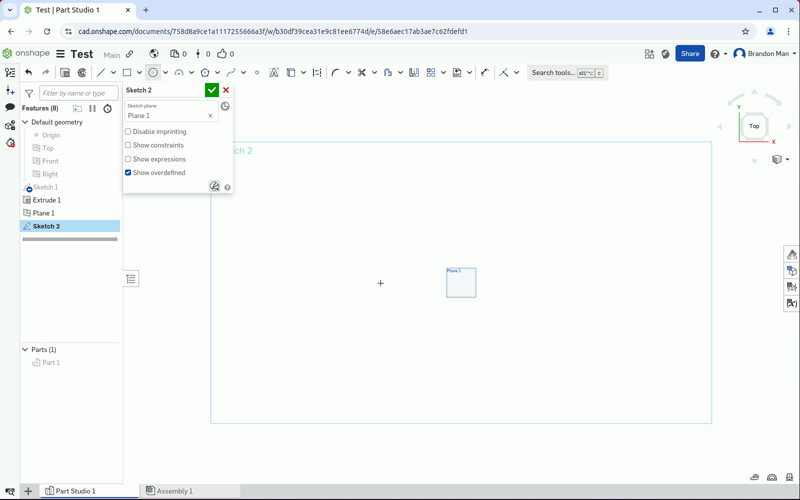
key_up(shift)
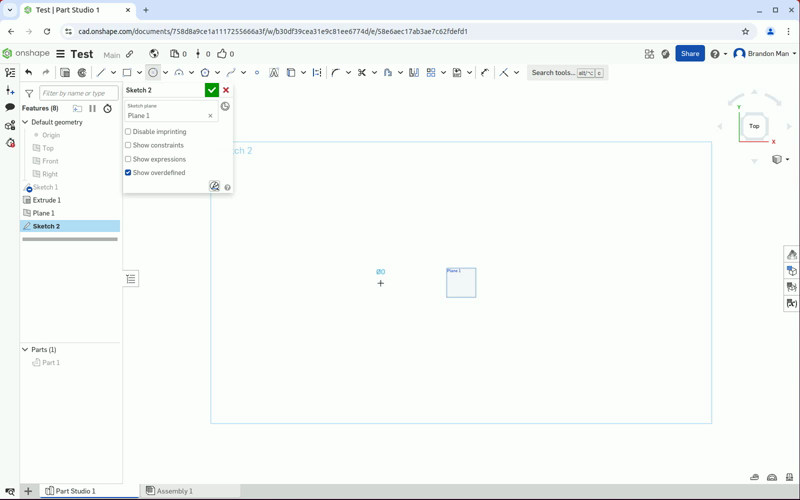
mouse_move(413, 282)
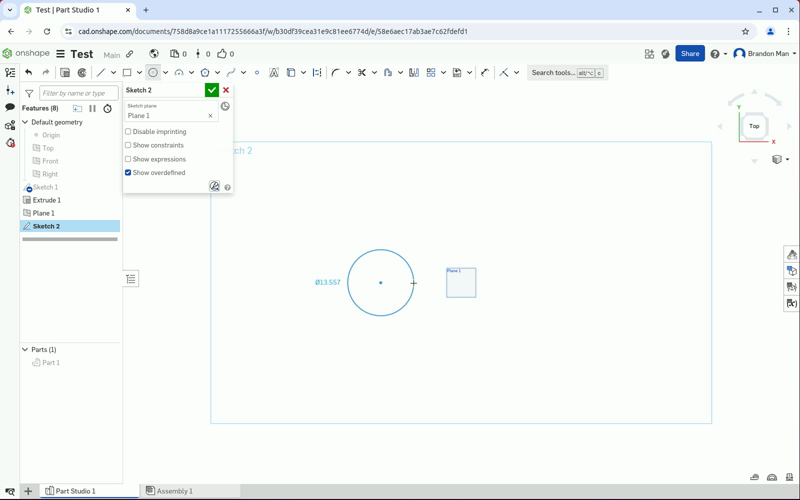
click(413, 282)
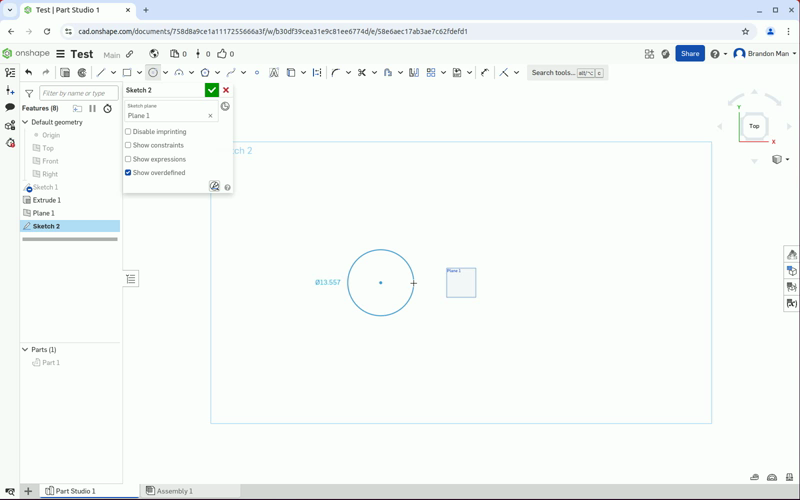
key(esc)
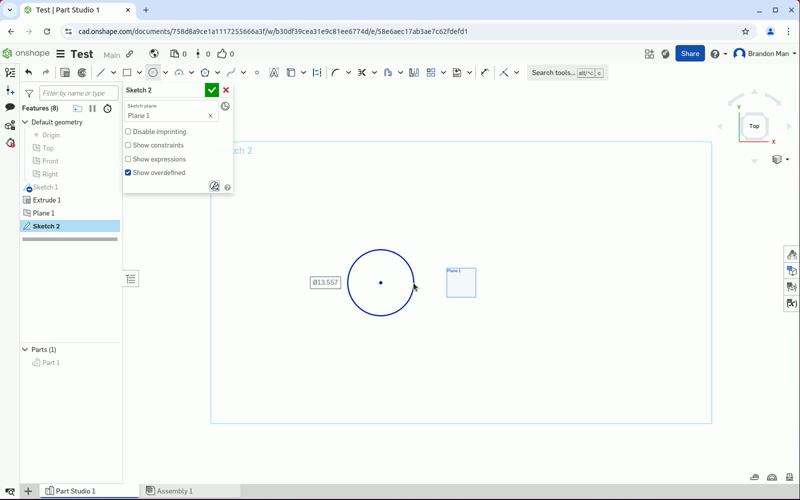
key(c)
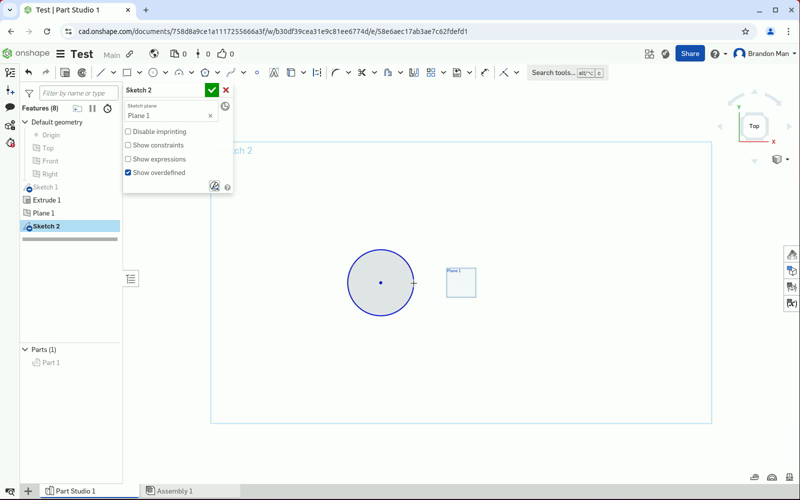
key_down(shift)
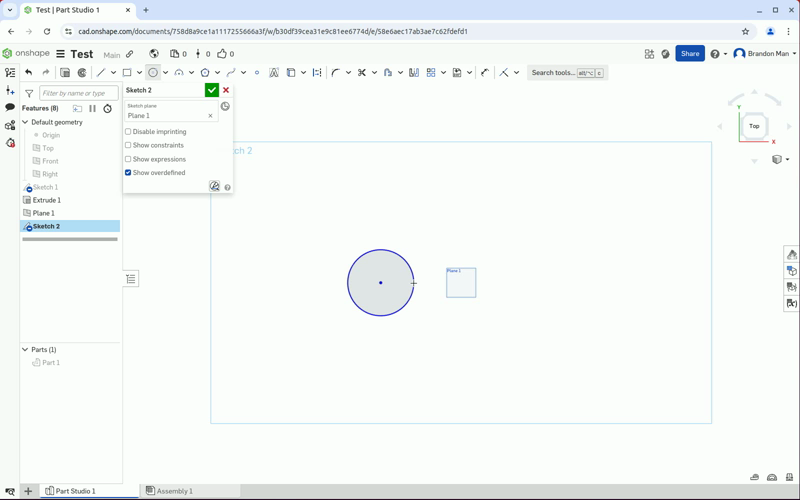
mouse_move(380, 282)
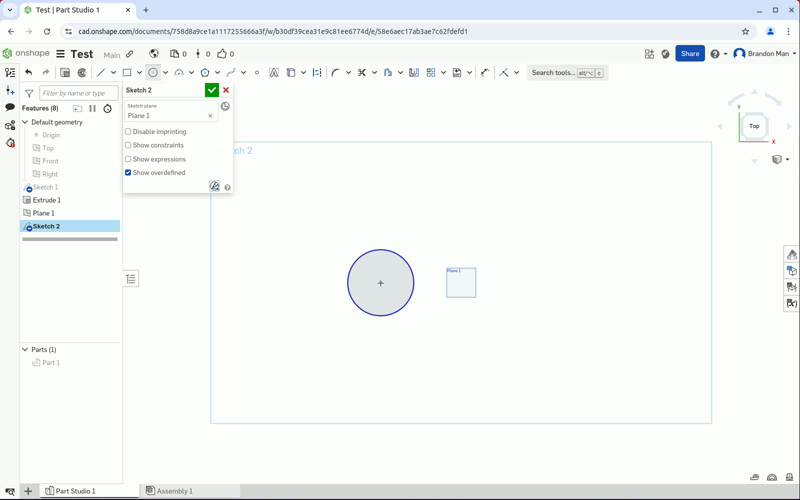
click(380, 282)
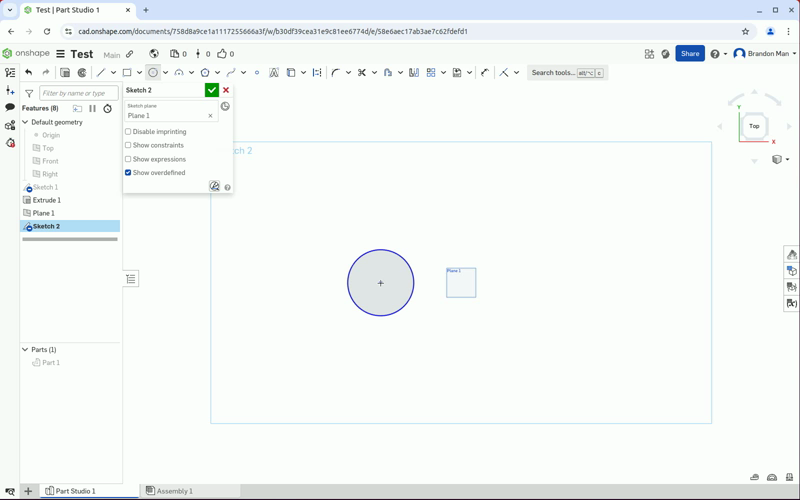
key_up(shift)
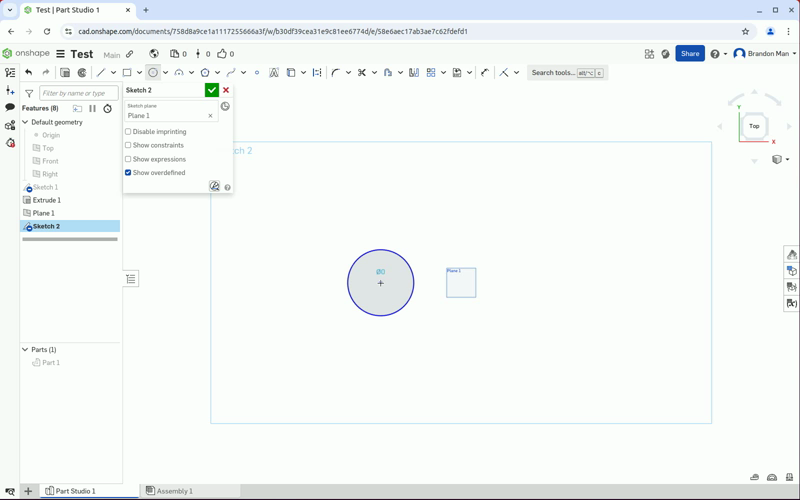
mouse_move(393, 282)
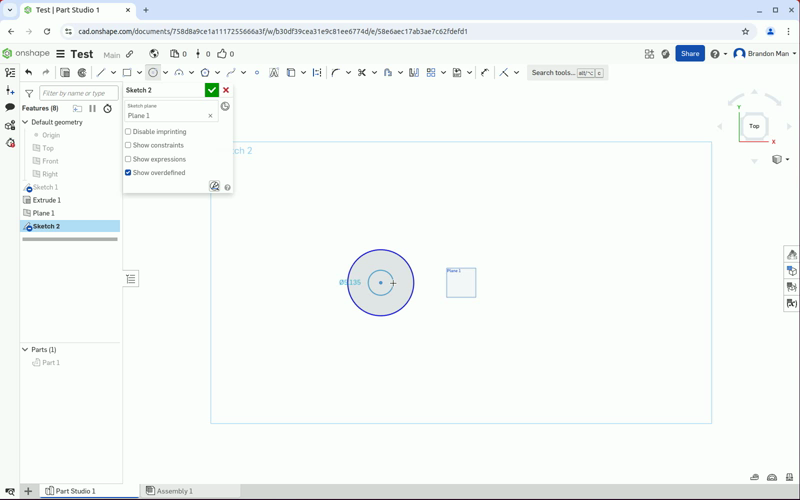
click(393, 282)
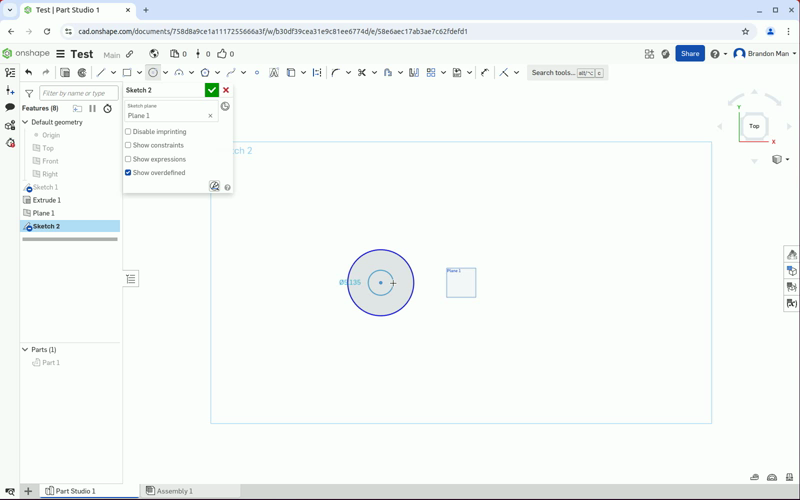
key(esc)
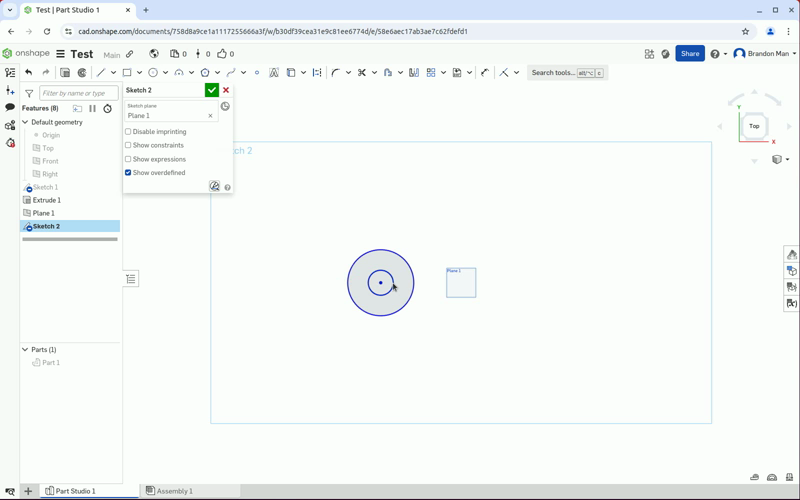
mouse_move(389, 301)
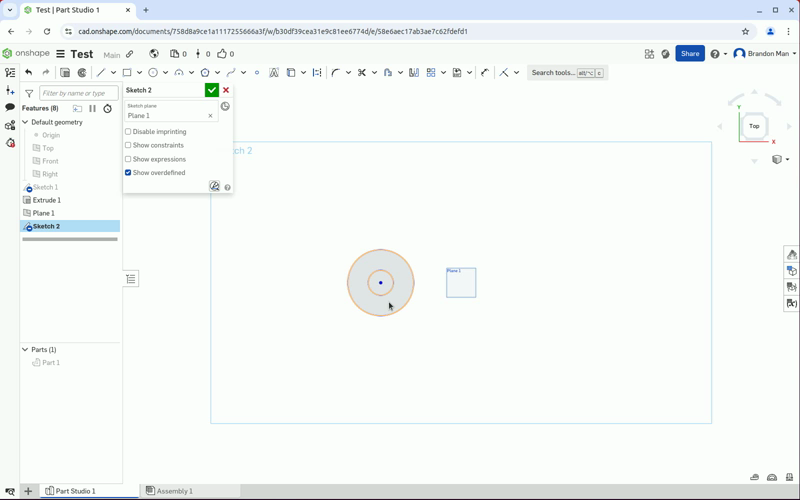
click(389, 301)
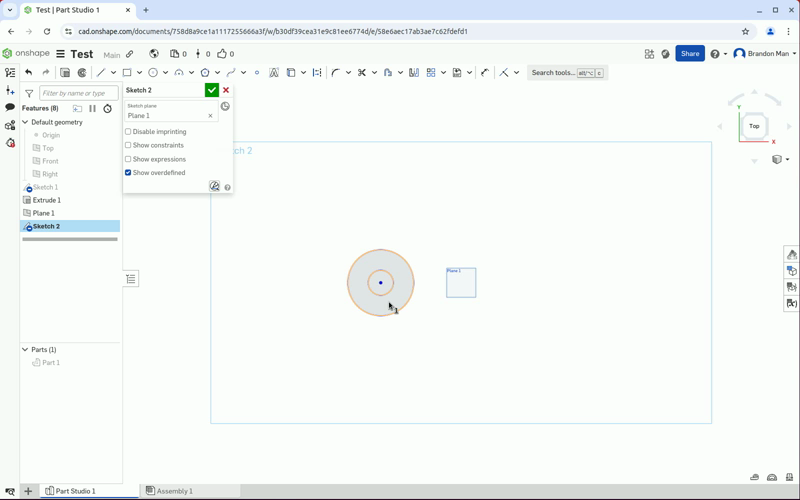
mouse_move(73, 352)
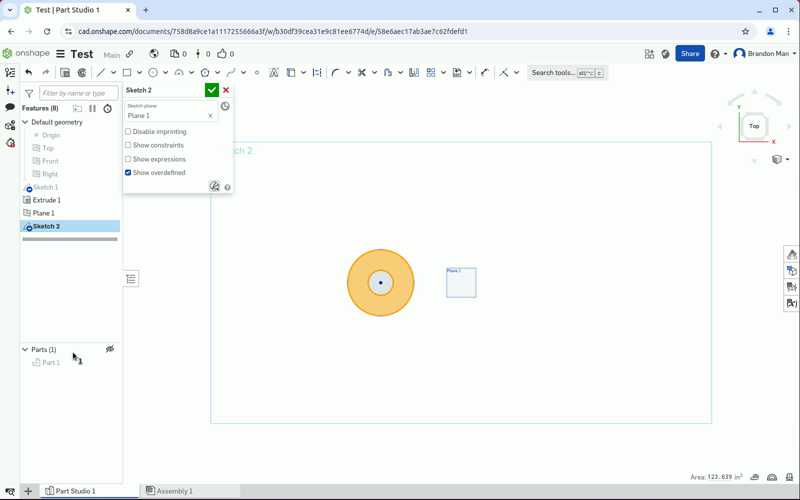
key(shift+y)
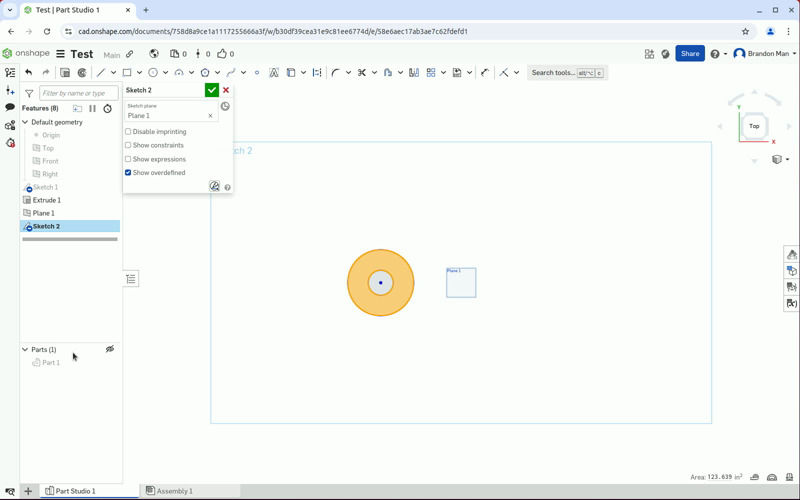
key(shift+e)
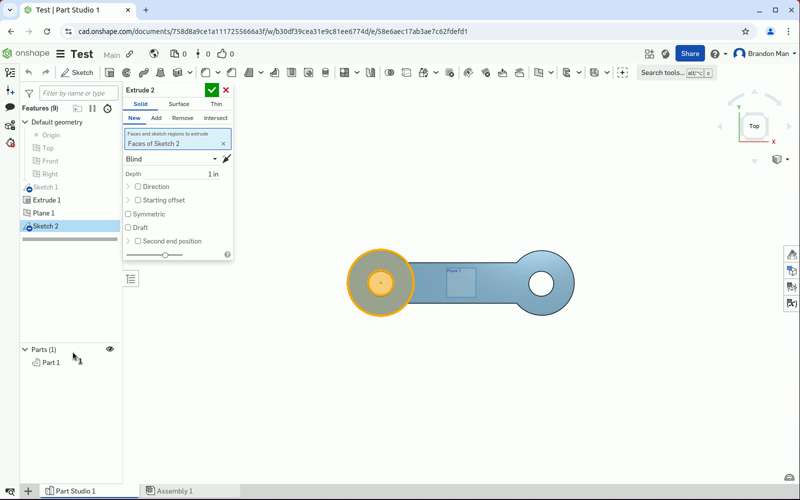
mouse_move(143, 106)
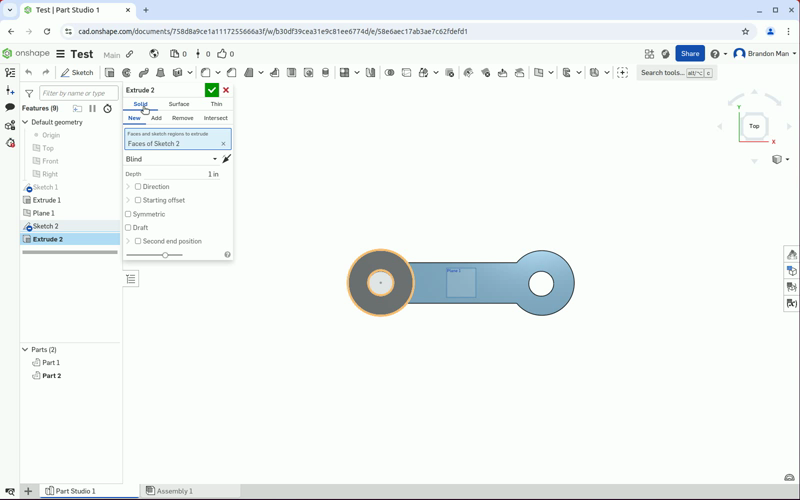
click(143, 106)
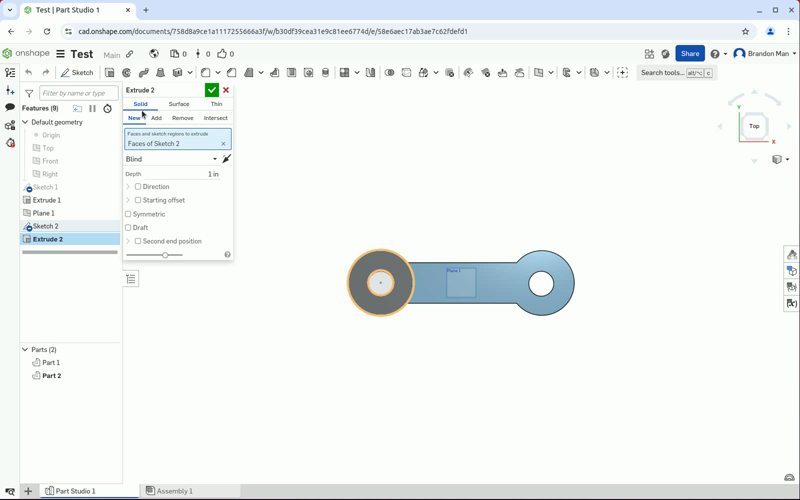
mouse_move(137, 120)
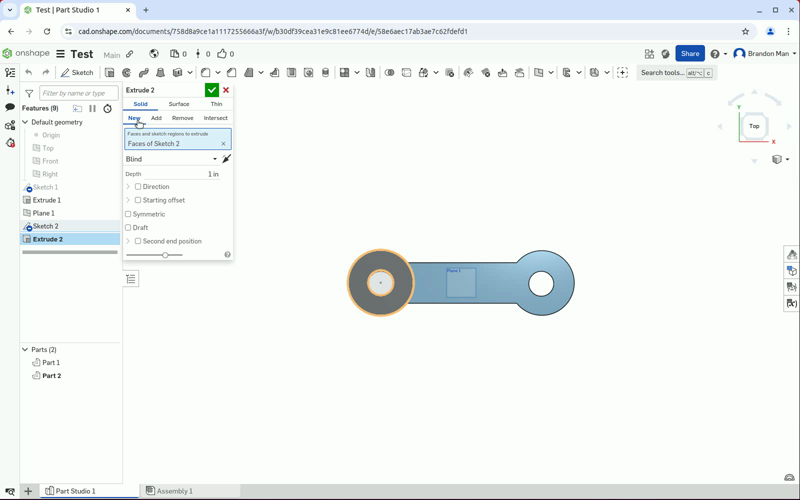
click(137, 120)
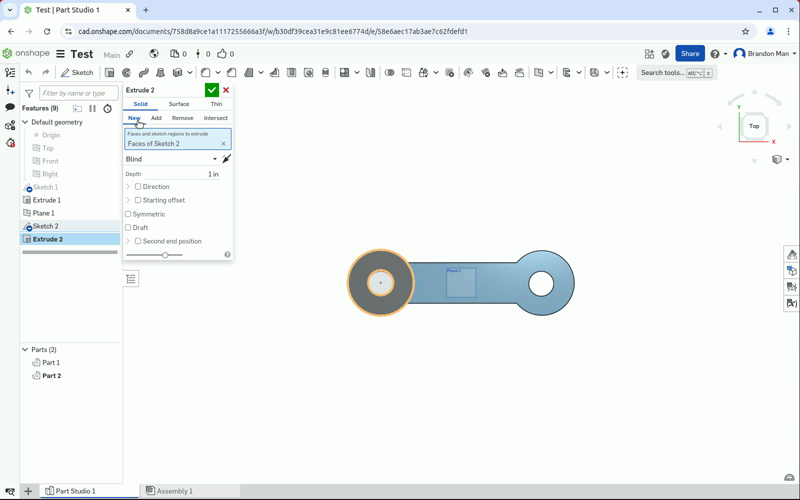
key(tab, 4)
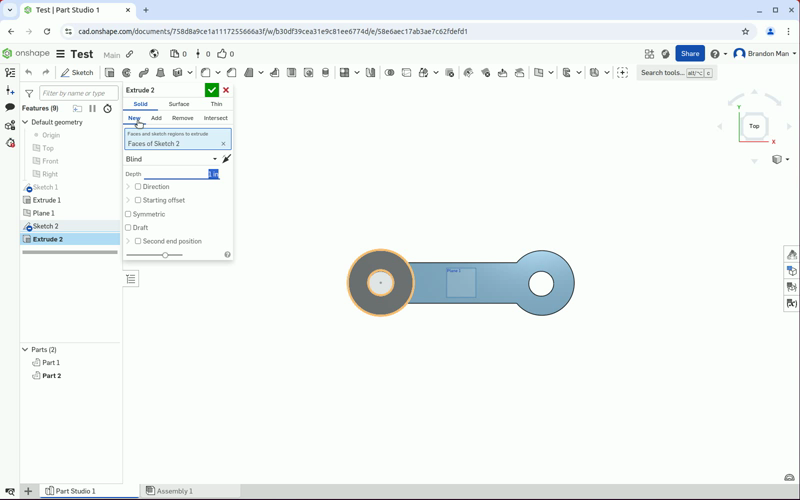
text(5.055)
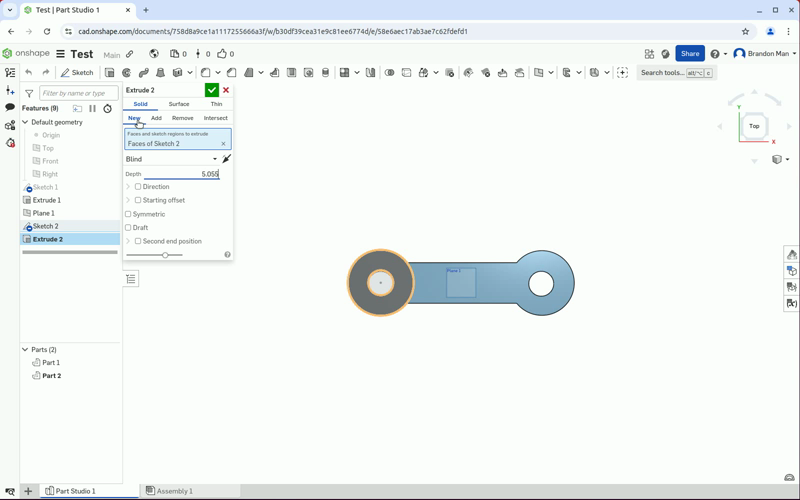
key(enter)
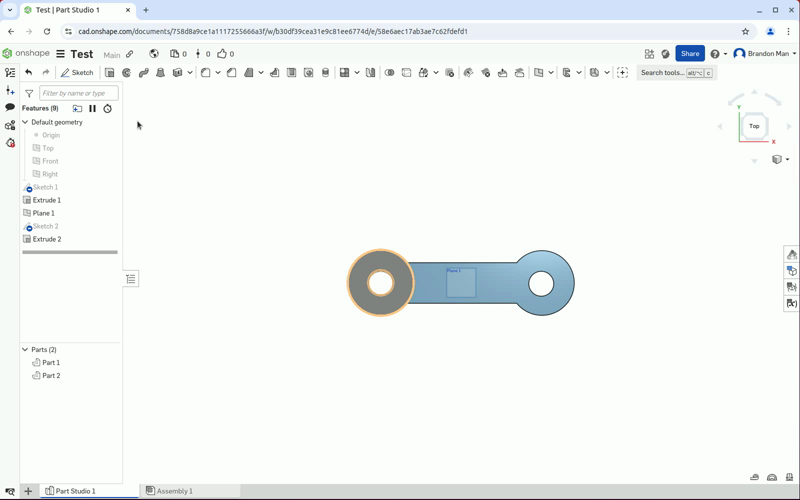
key(shift+h)
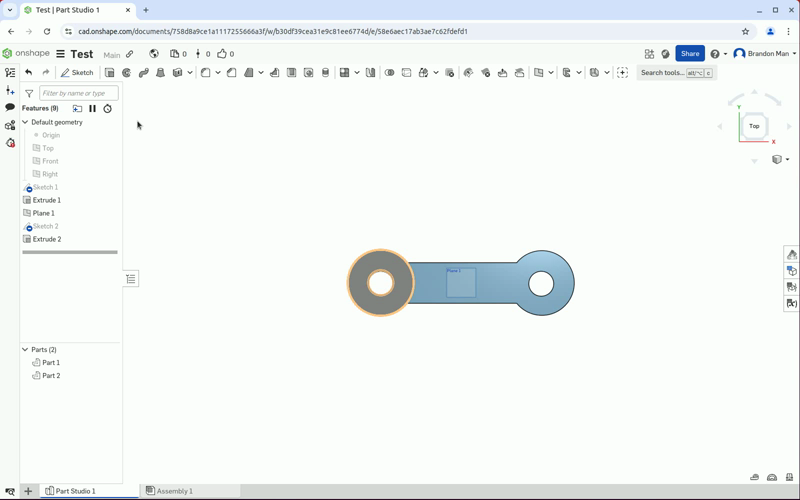
key(shift+h)
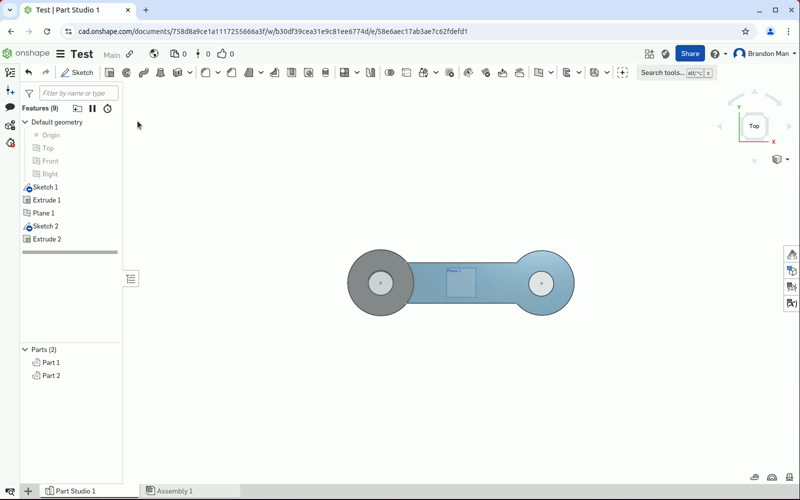
key(shift+7)
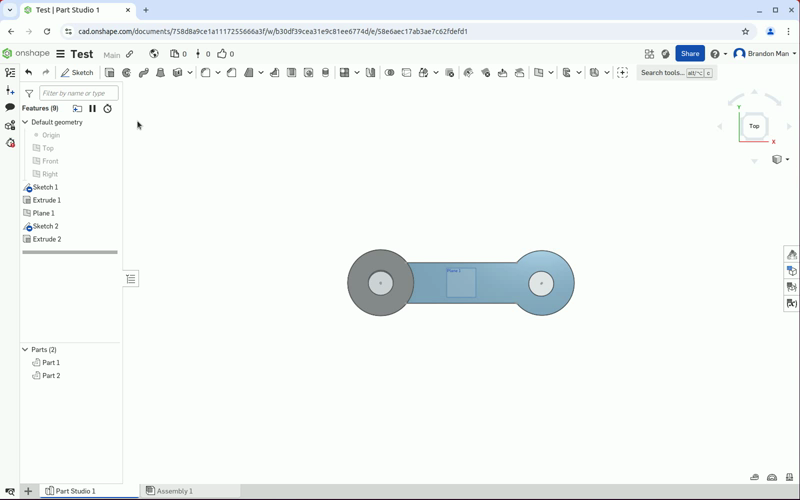
key(up, 3)
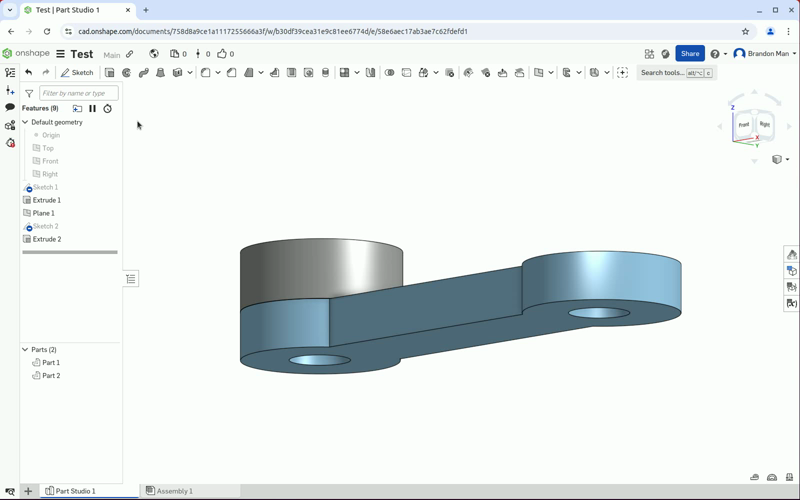
key(left, 3)
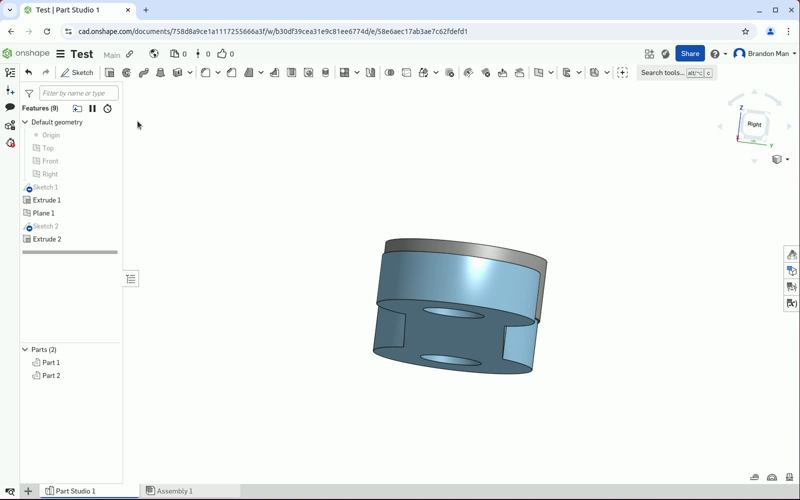
key(right, 3)
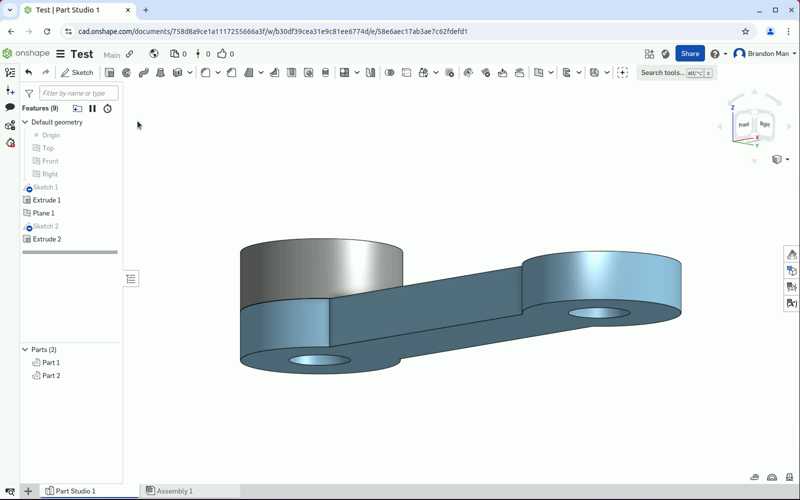
key(down, 3)
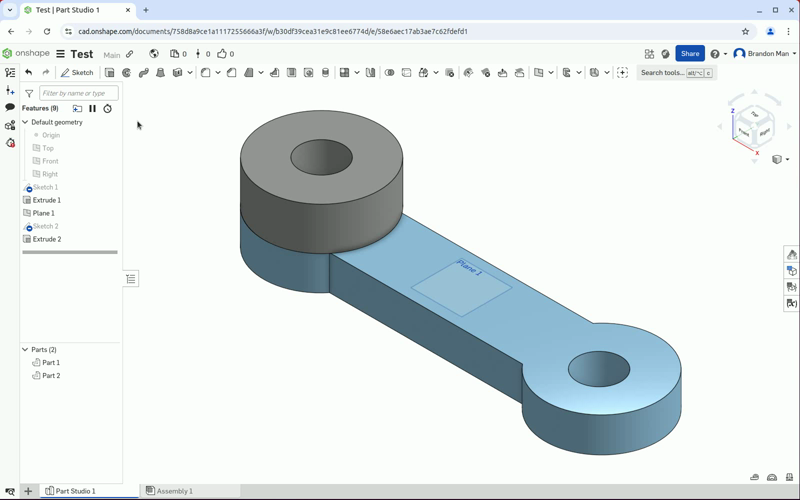
mouse_move(73, 189)
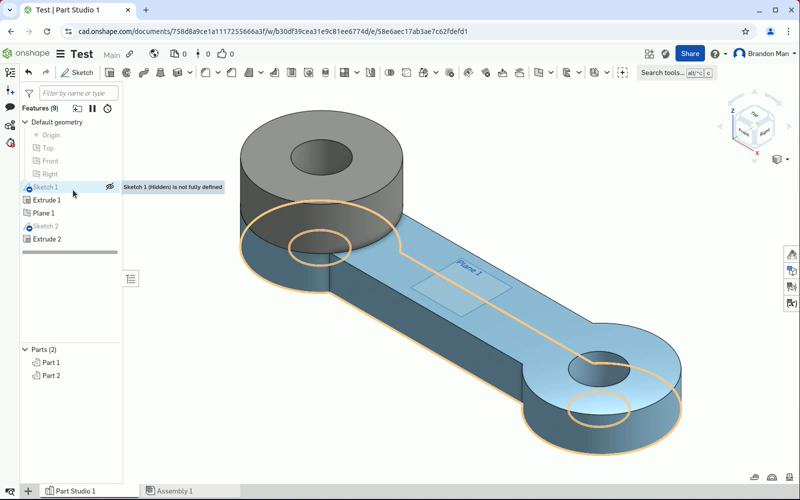
click(73, 189)